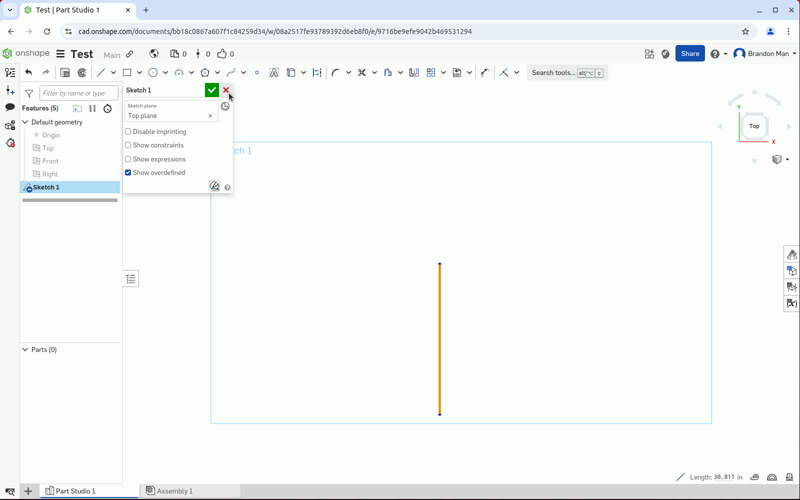
key(shift+h)
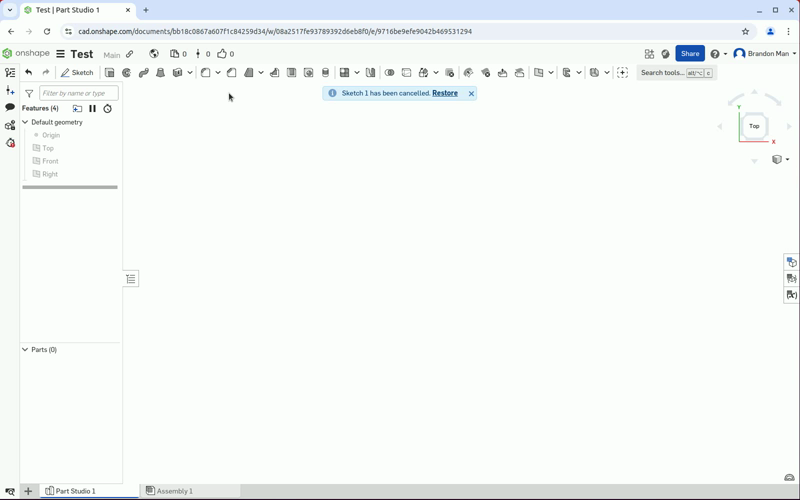
mouse_move(73, 352)
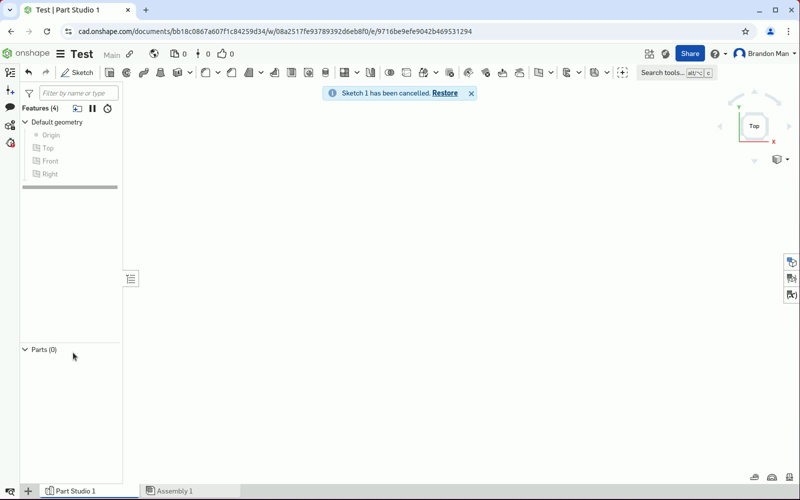
key(y)
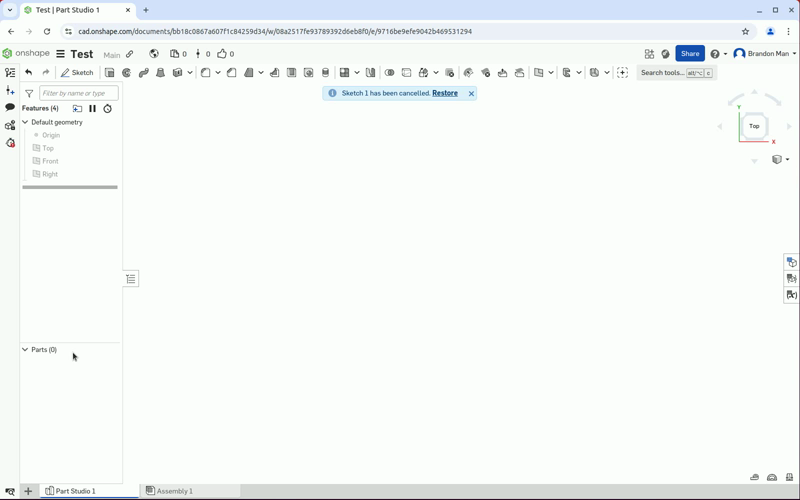
key(shift+p)
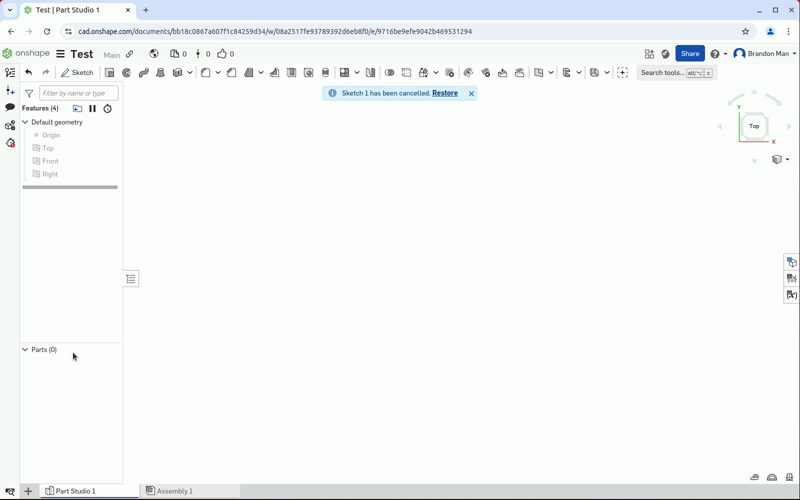
key(space)
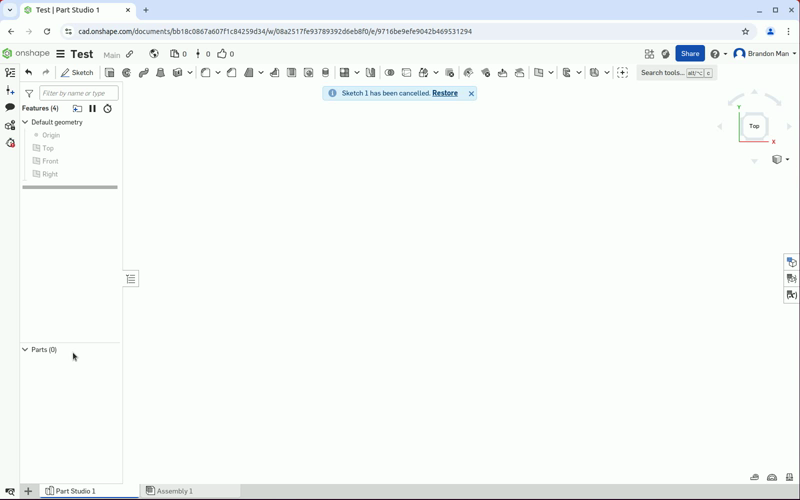
key_down(shift)
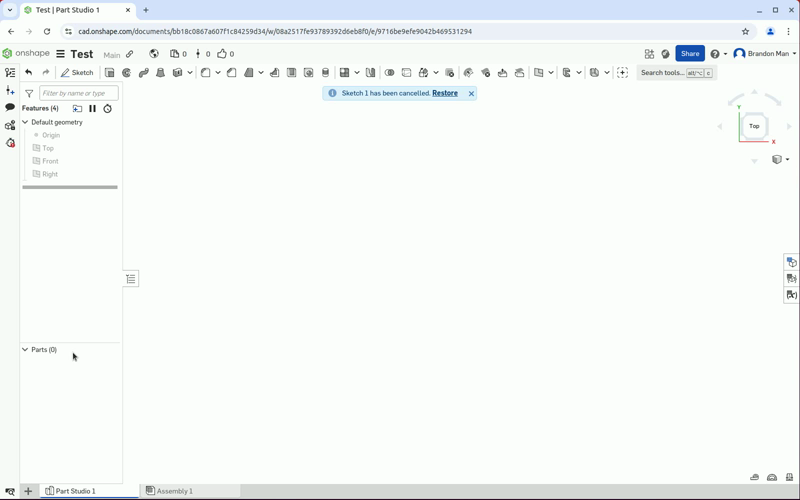
key(up)
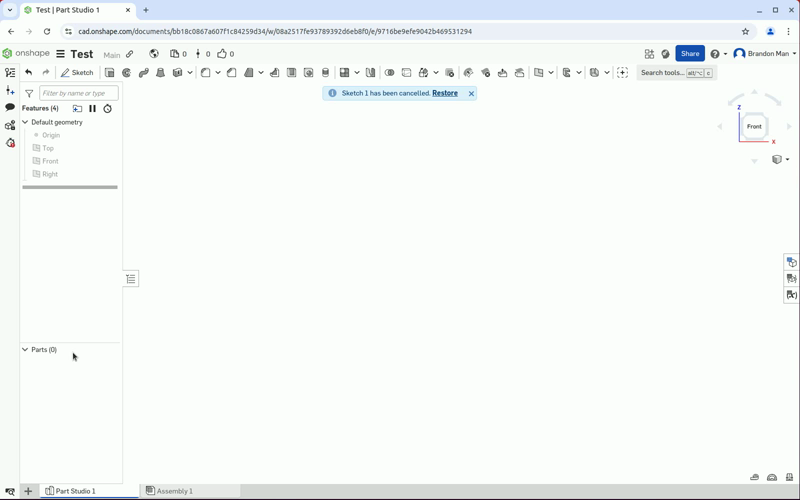
key_up(shift)
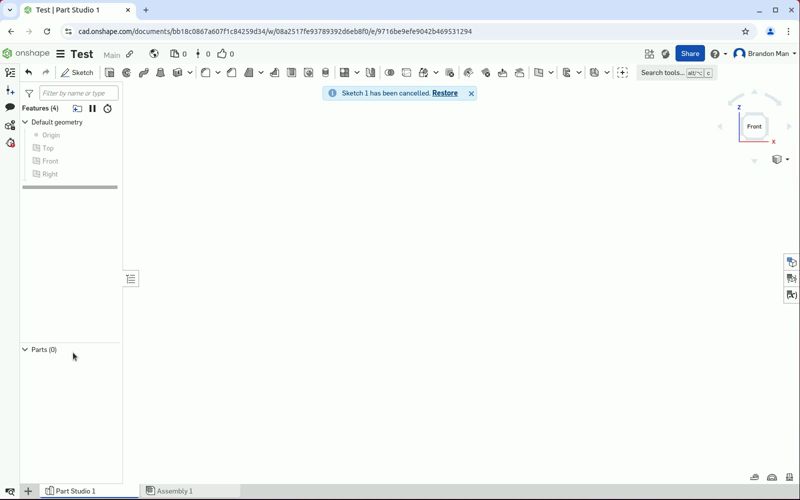
key(space)
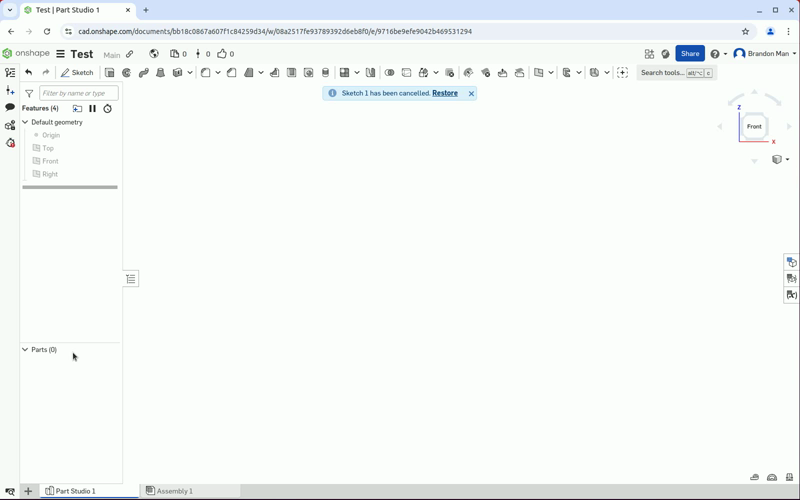
key_down(shift)
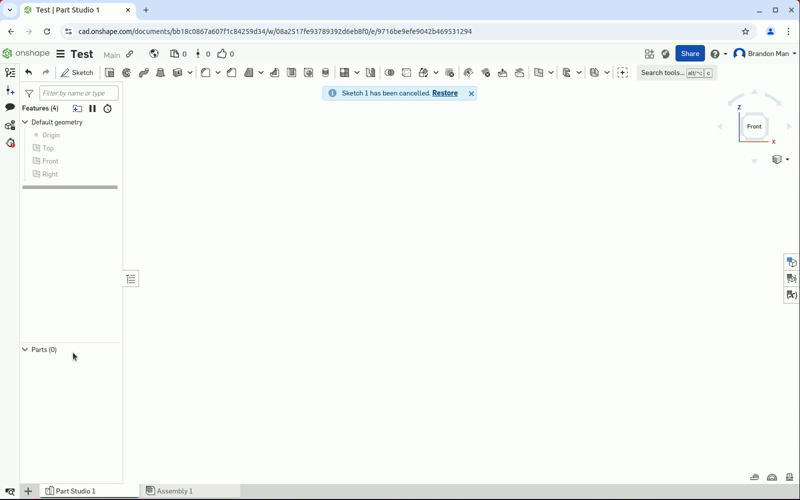
key(left)
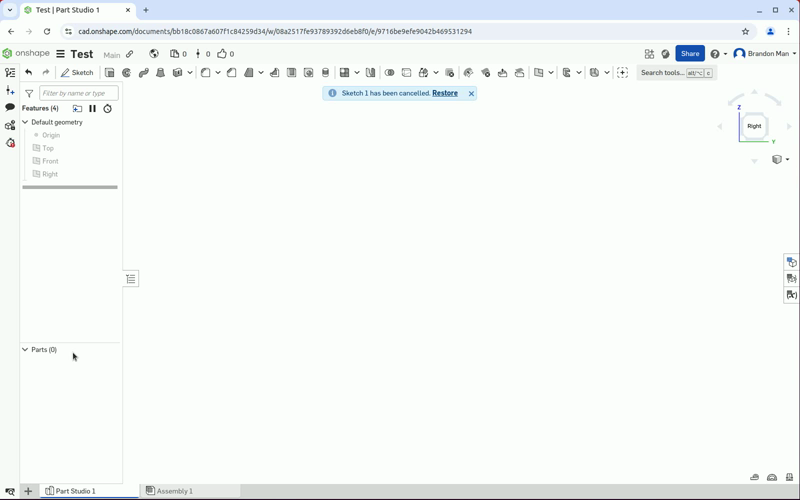
key_up(shift)
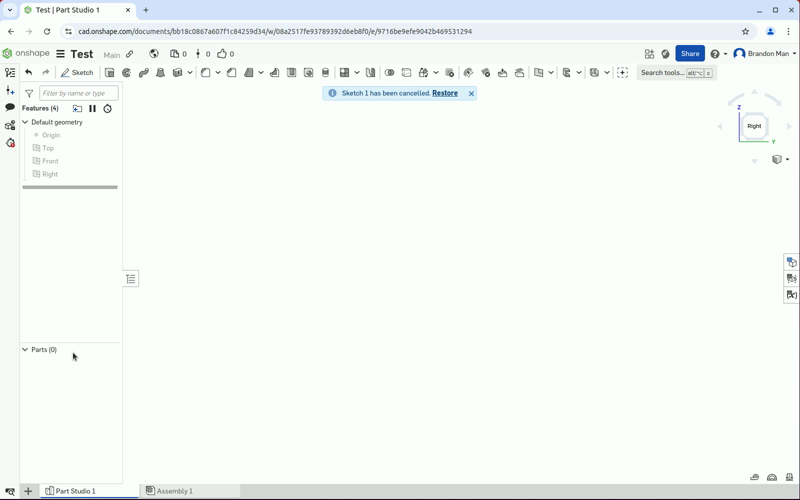
mouse_move(73, 352)
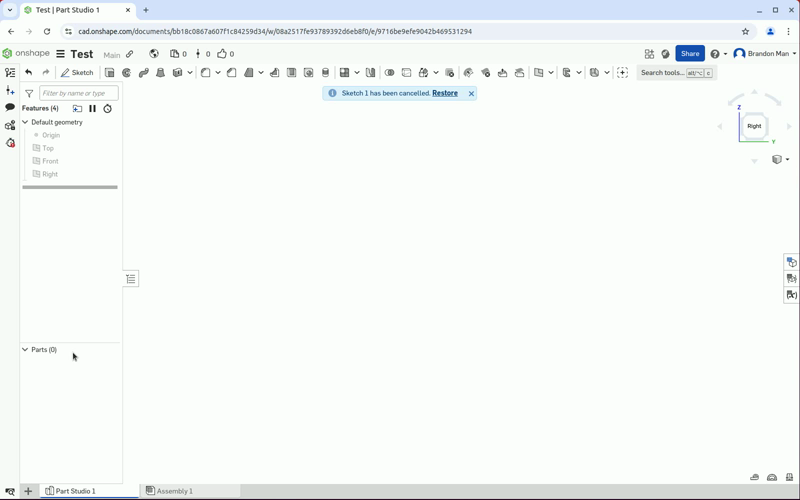
key(shift+y)
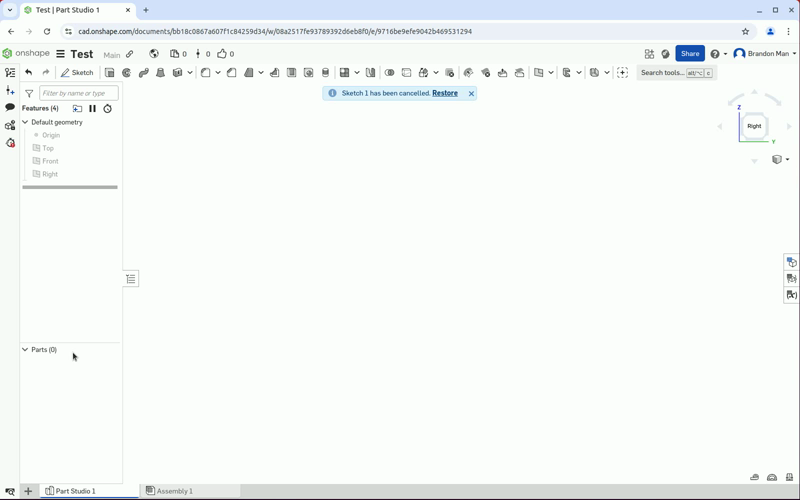
key(shift+s)
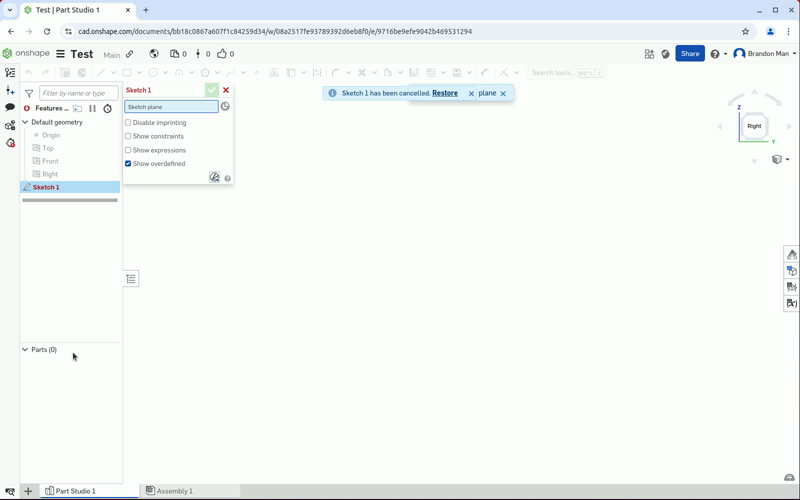
mouse_move(73, 176)
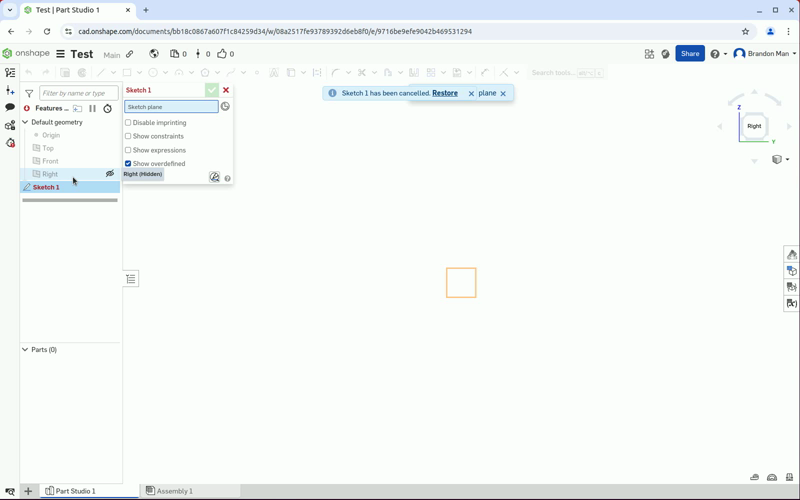
click(73, 176)
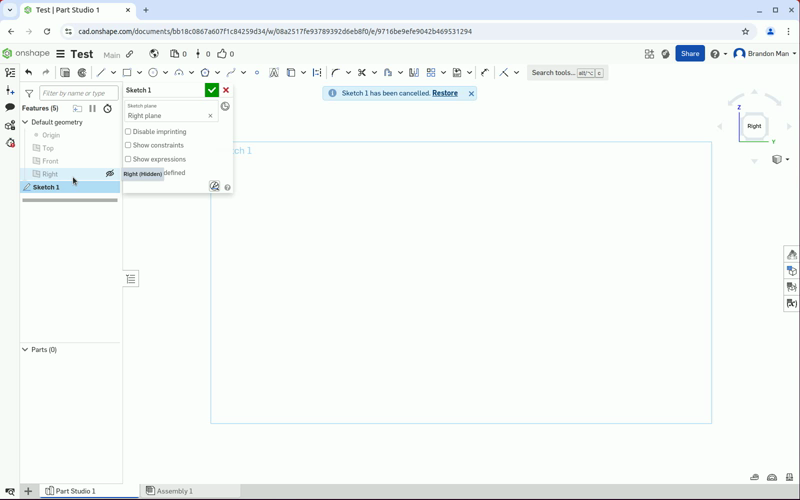
mouse_move(73, 352)
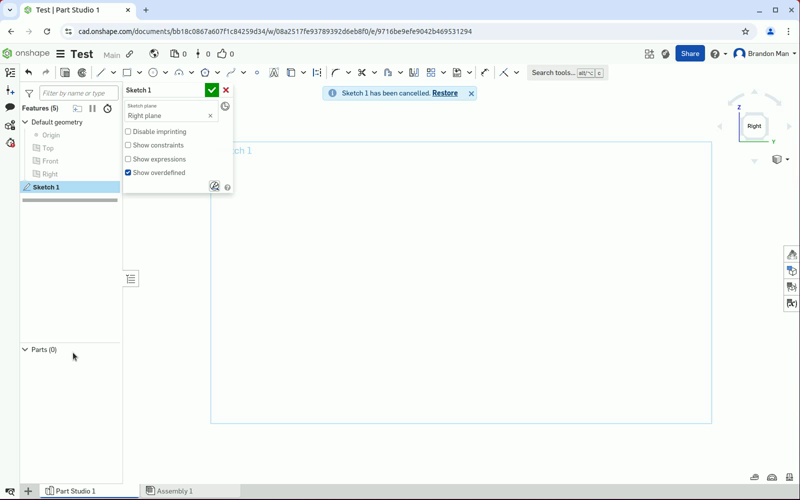
key(y)
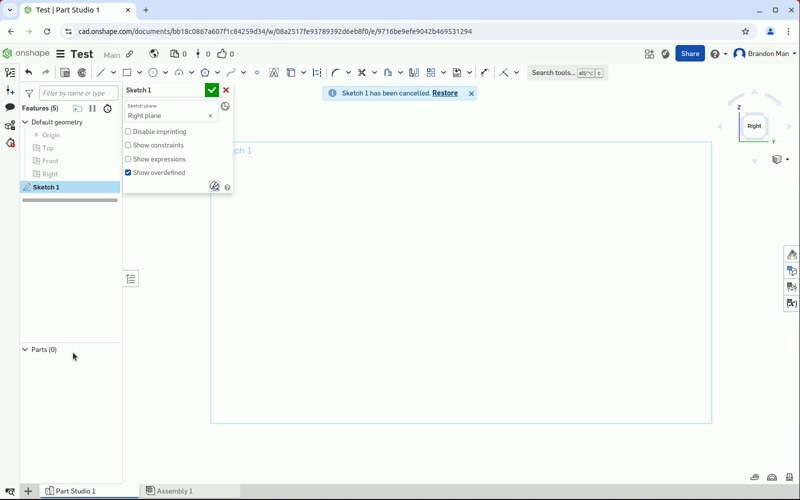
key(l)
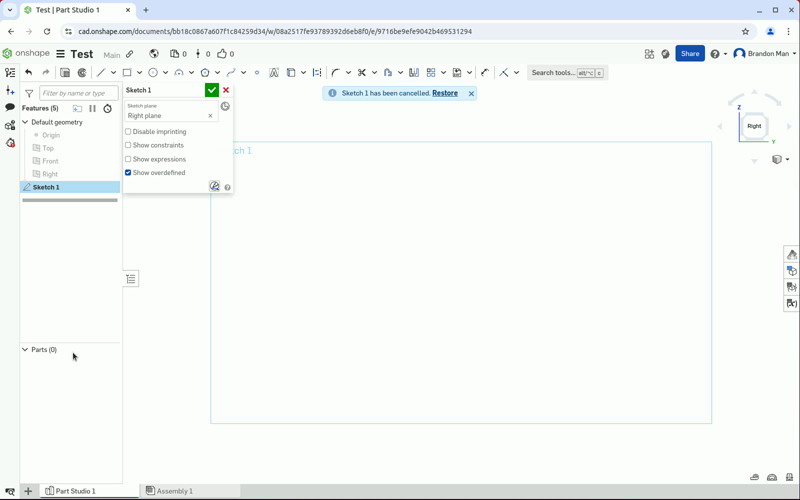
key_down(shift)
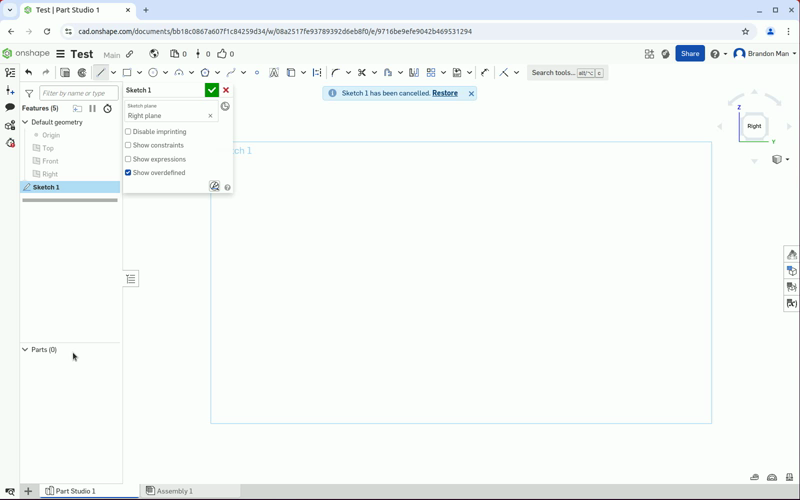
mouse_move(348, 282)
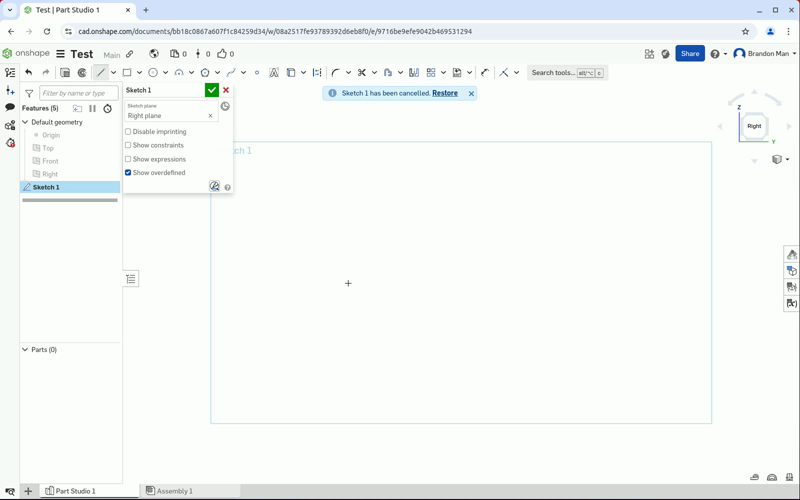
click(348, 282)
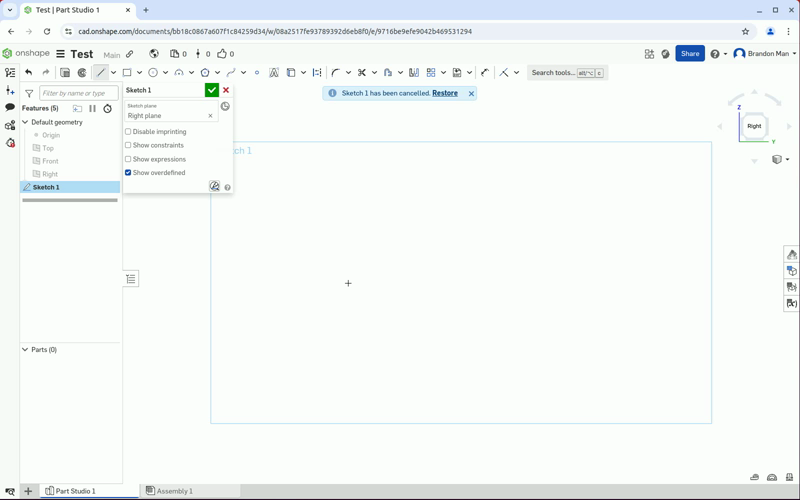
key_up(shift)
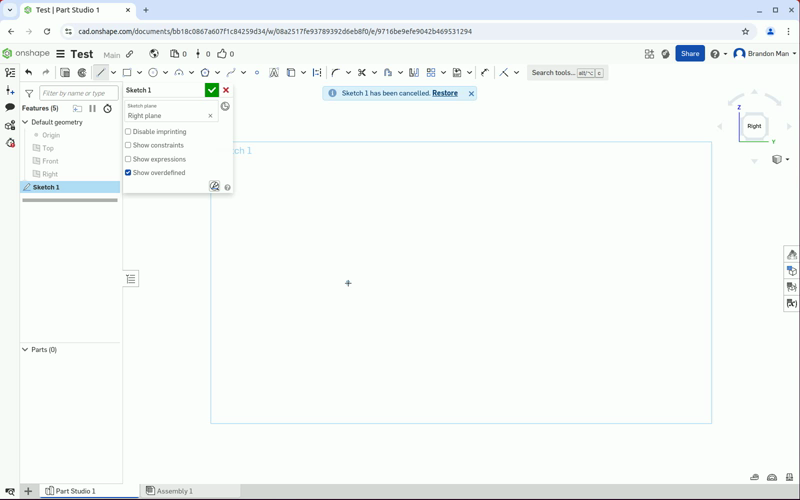
key_down(shift)
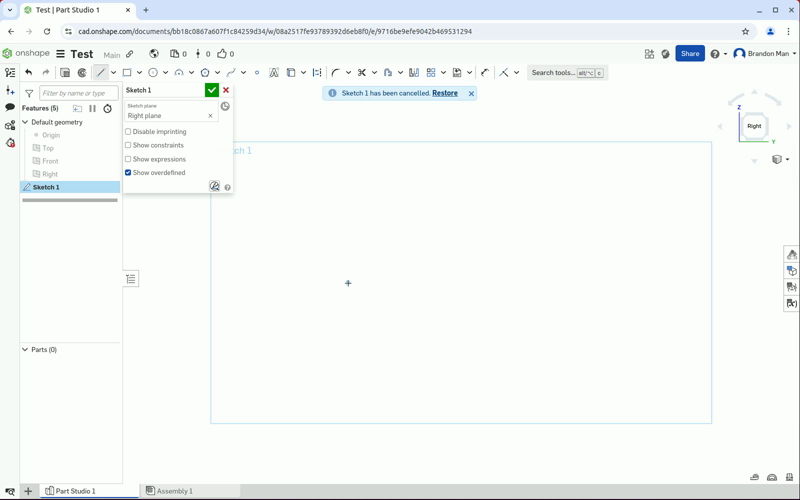
mouse_move(460, 282)
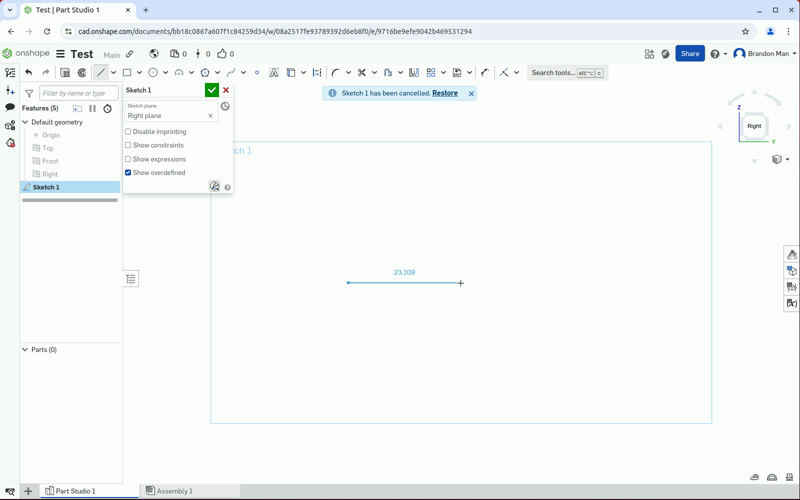
click(460, 282)
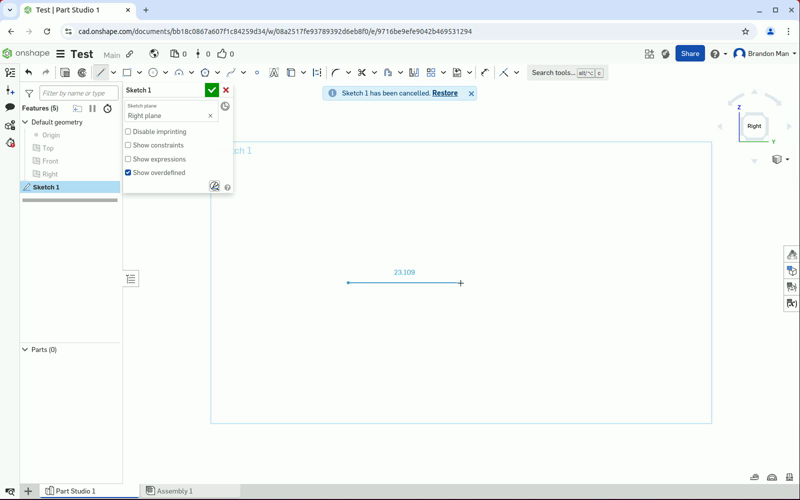
key_up(shift)
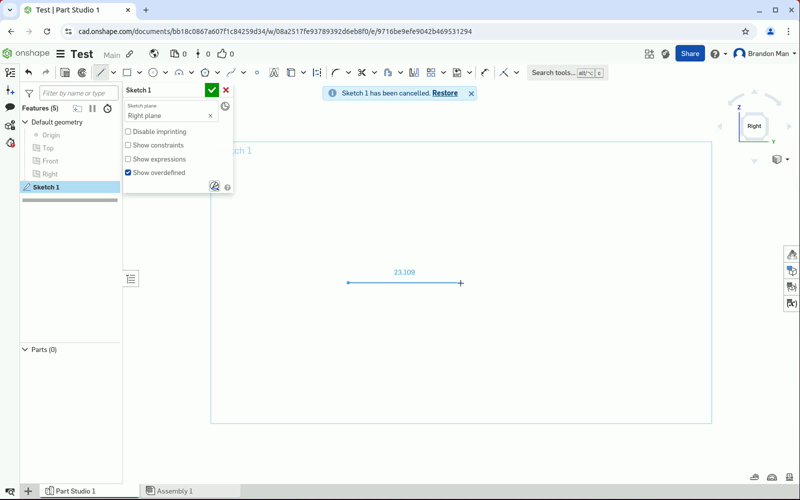
key_down(shift)
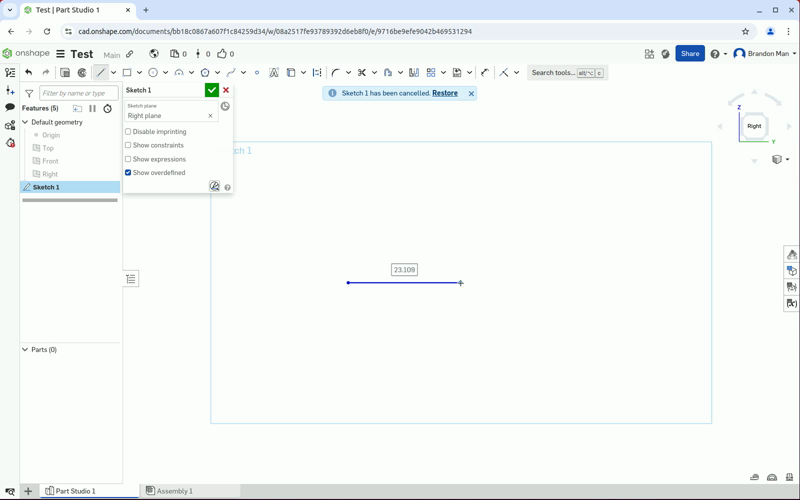
mouse_move(460, 208)
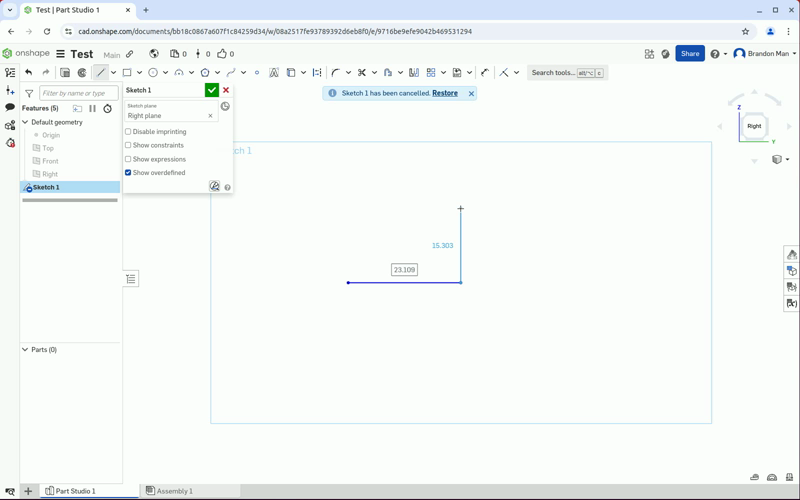
click(460, 208)
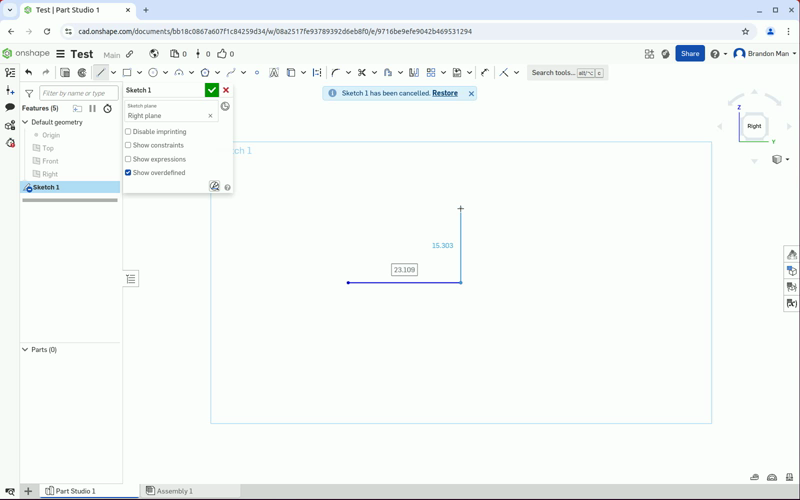
key_up(shift)
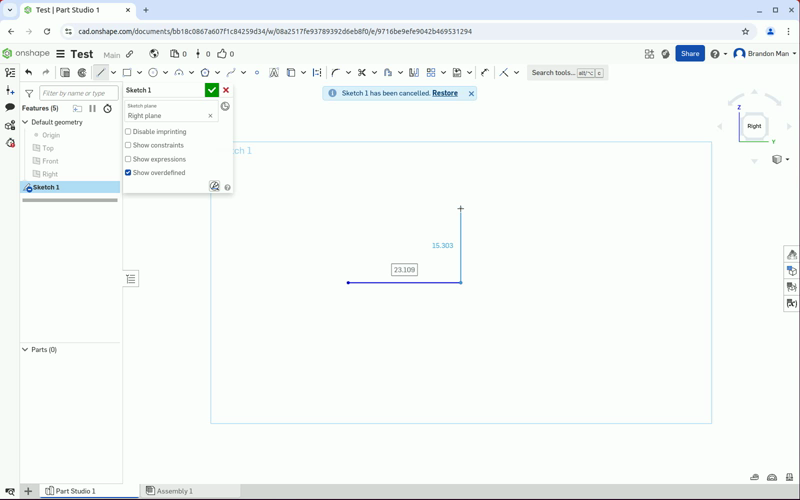
key_down(shift)
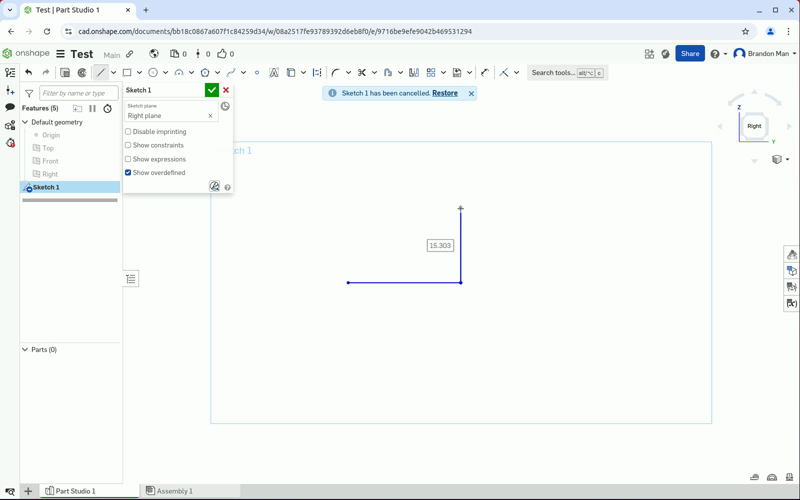
mouse_move(348, 208)
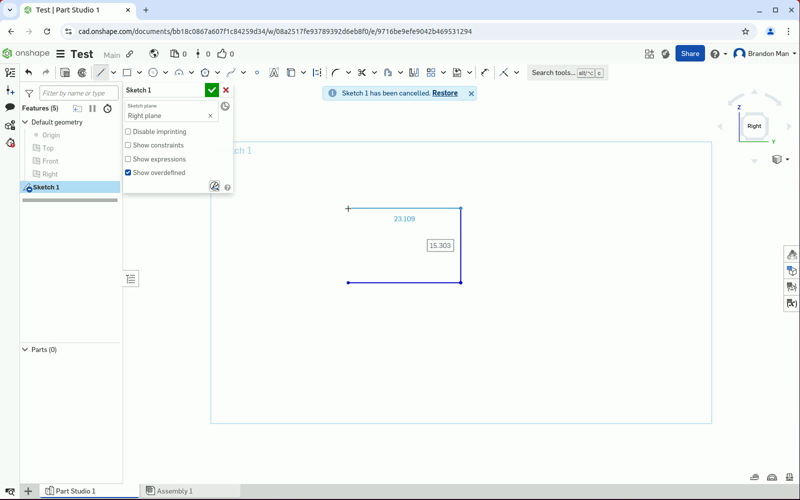
click(348, 208)
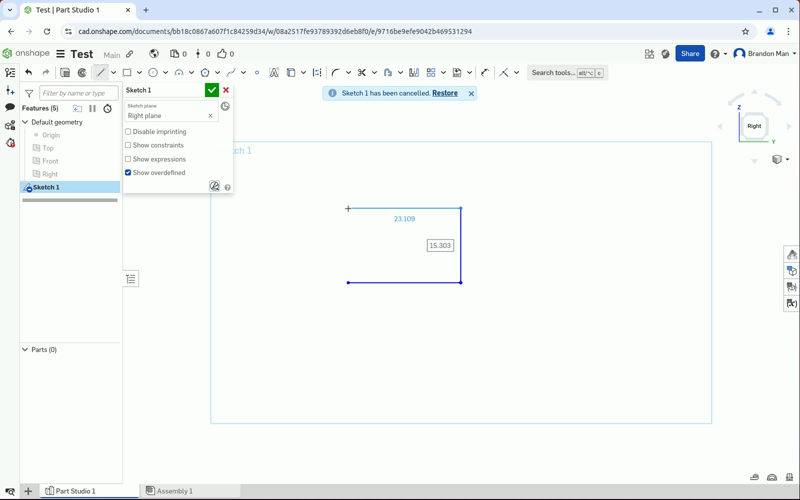
key_up(shift)
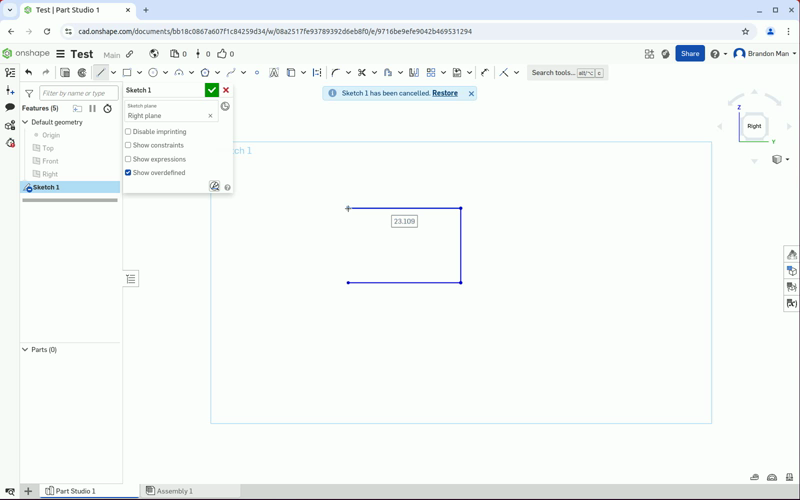
key_down(shift)
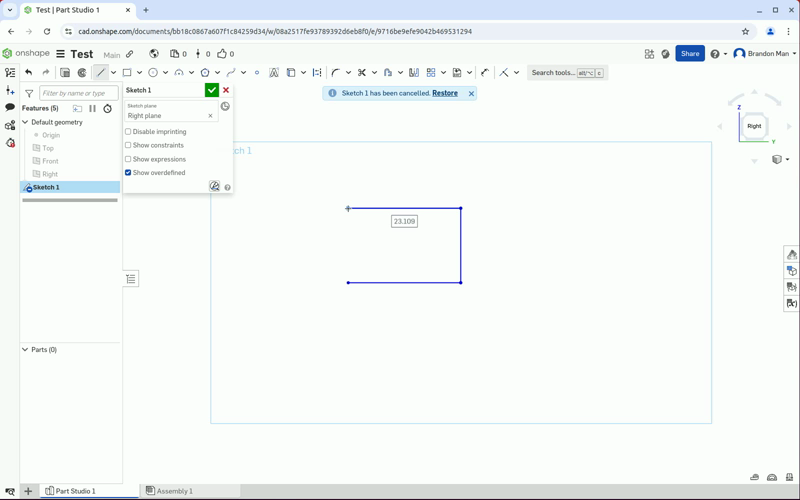
mouse_move(348, 282)
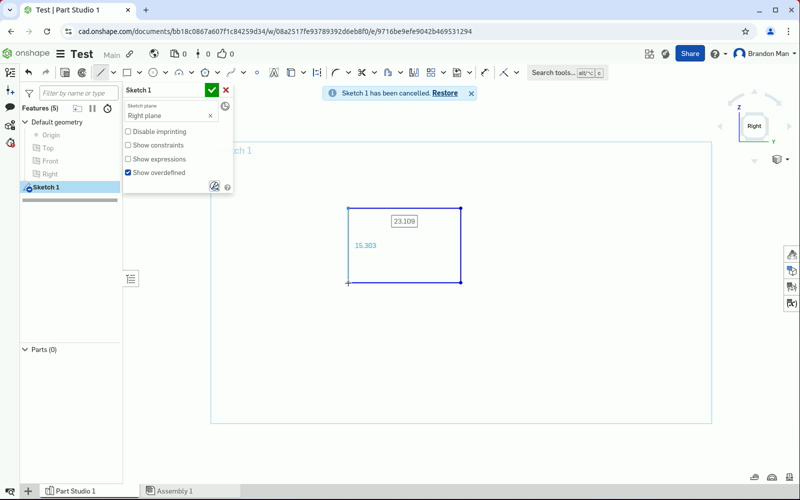
key_up(shift)
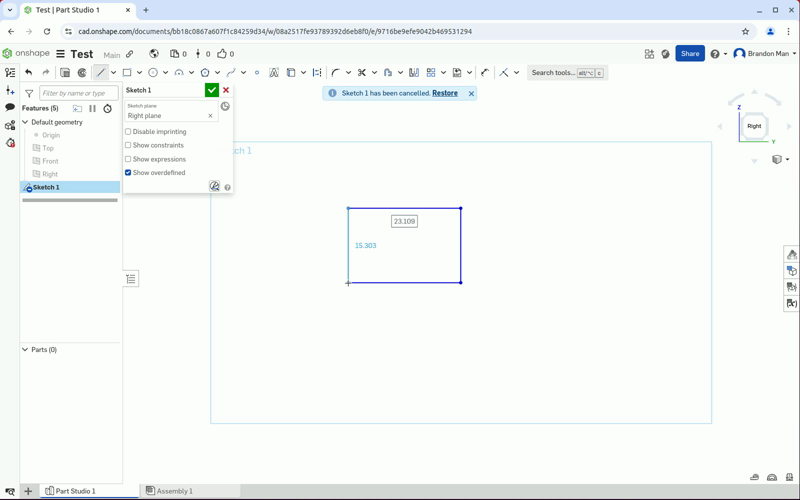
click(348, 282)
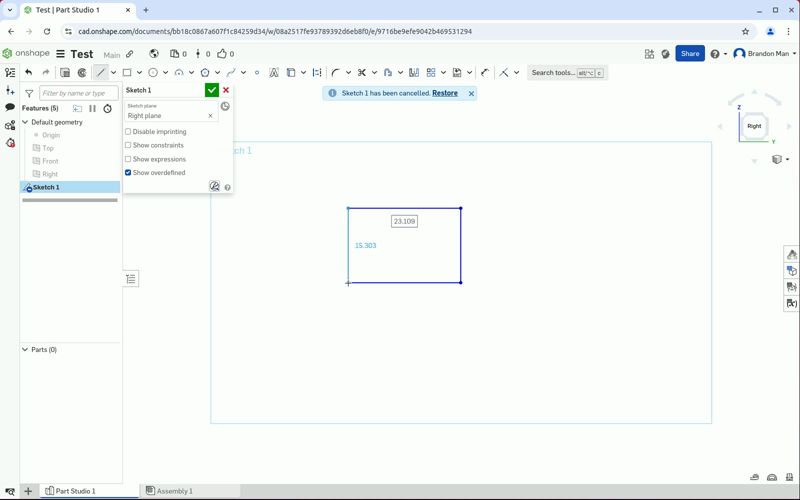
key(esc)
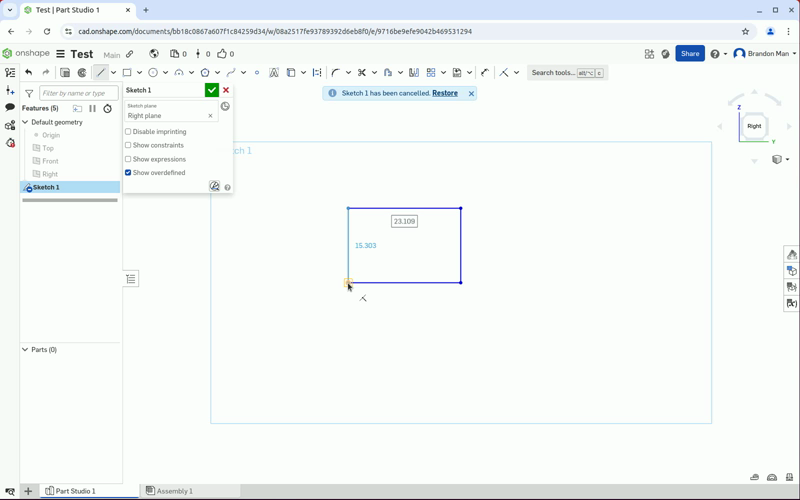
mouse_move(376, 249)
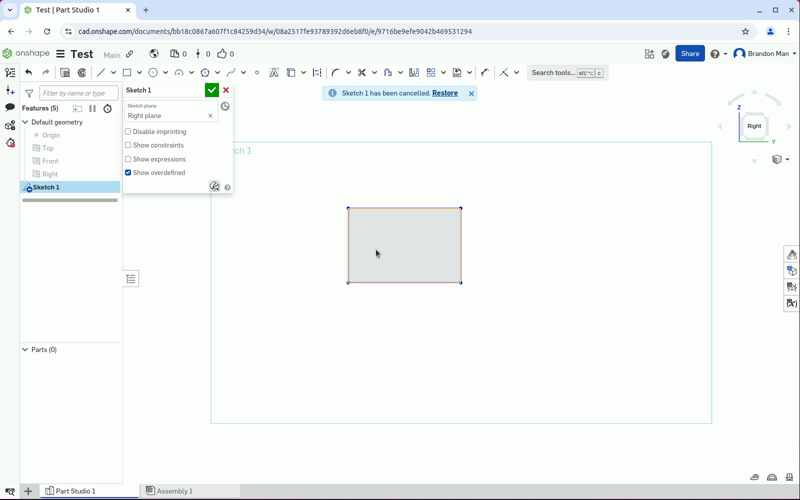
click(376, 249)
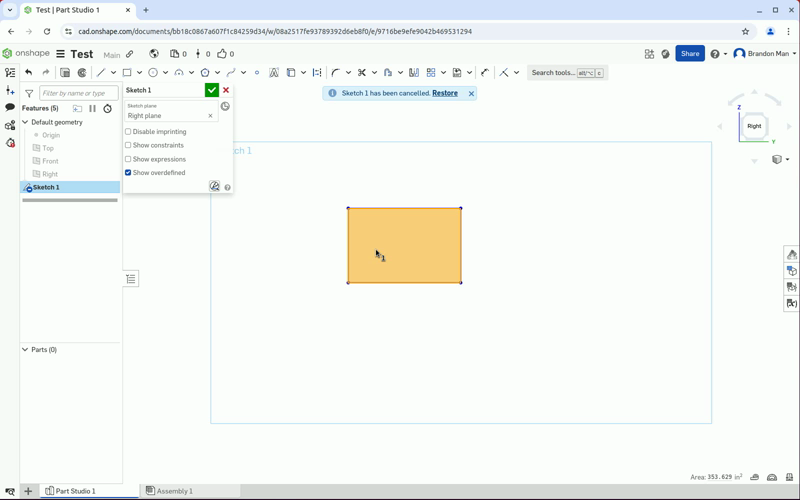
mouse_move(73, 352)
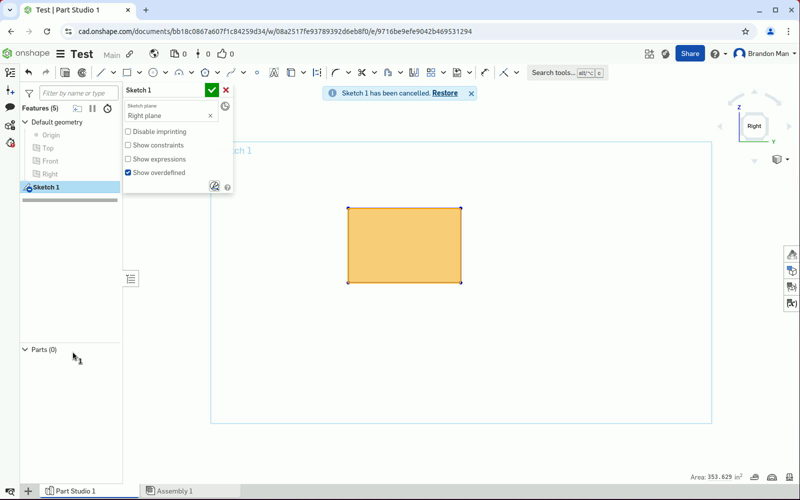
key(shift+y)
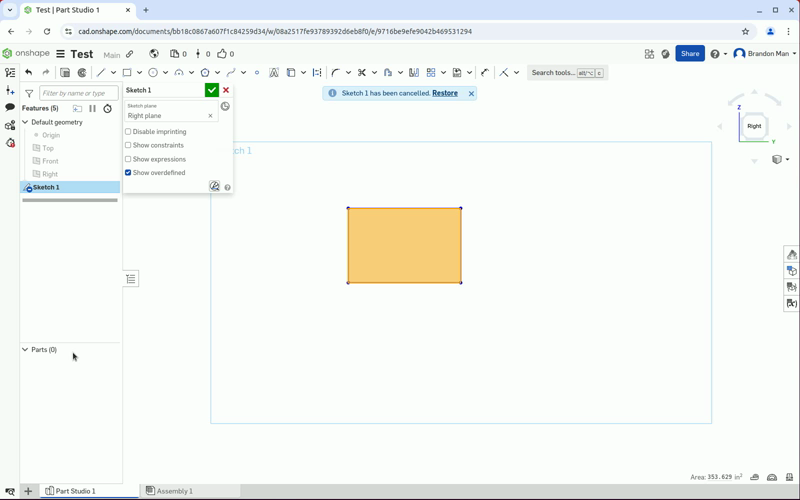
key(shift+e)
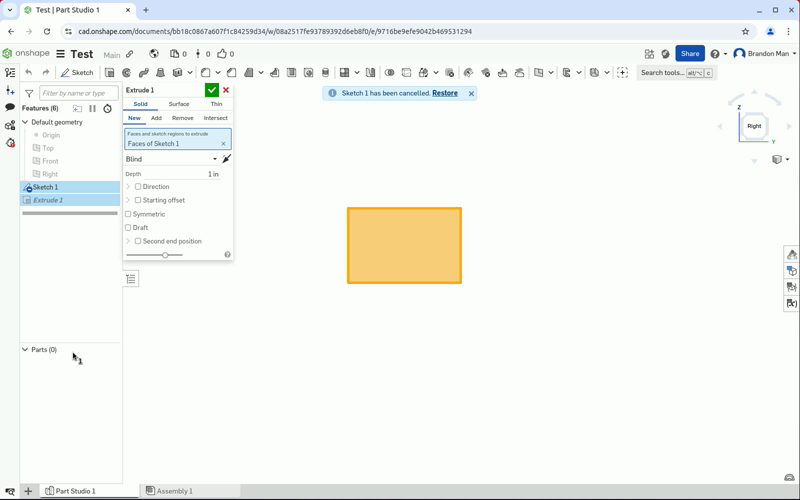
mouse_move(143, 106)
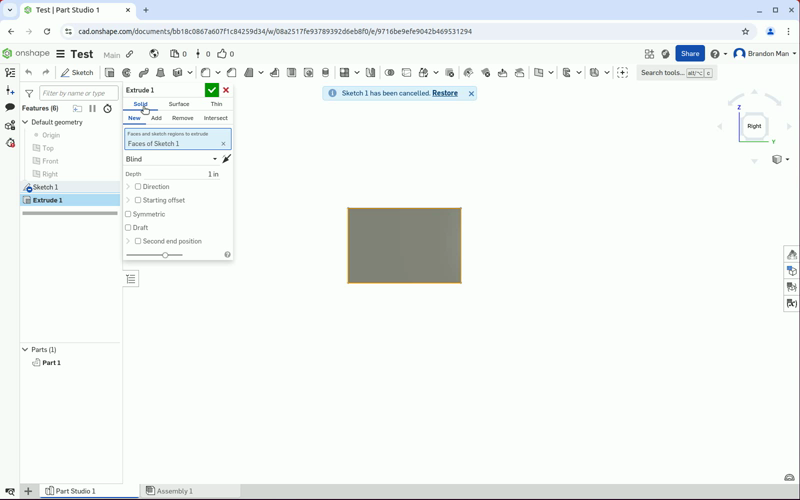
click(143, 106)
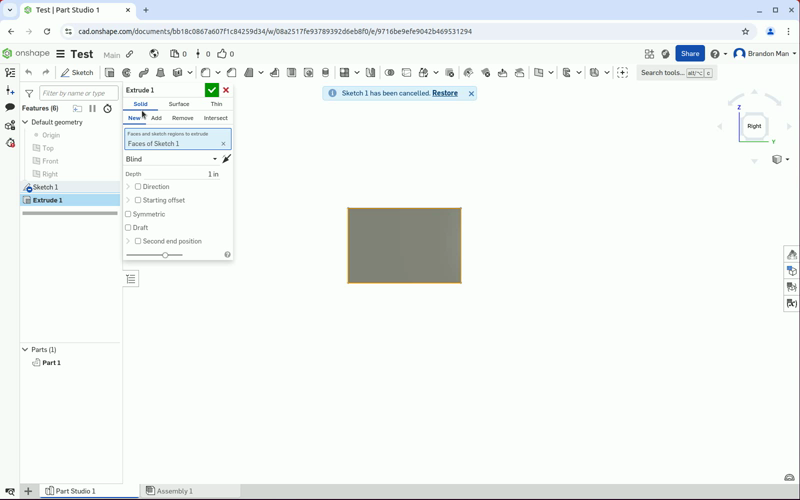
mouse_move(137, 120)
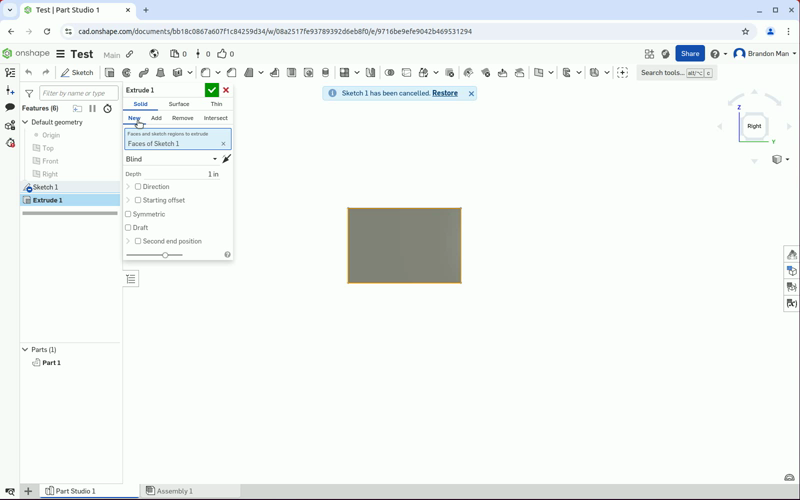
click(137, 120)
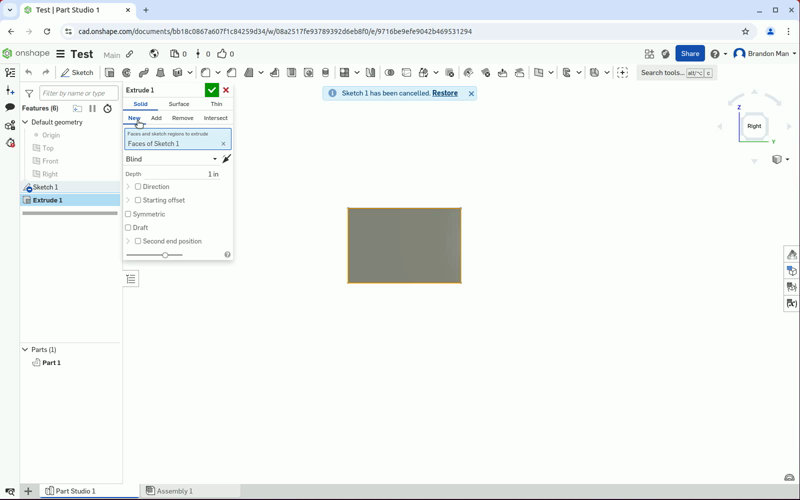
key(tab, 4)
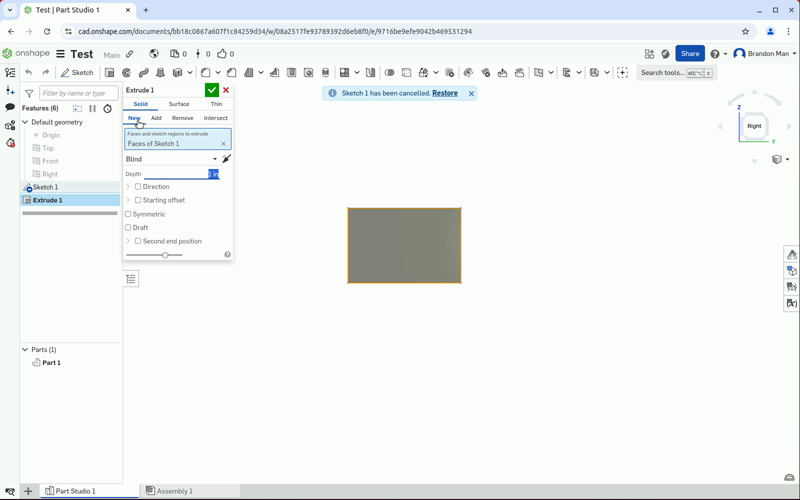
text(7.703)
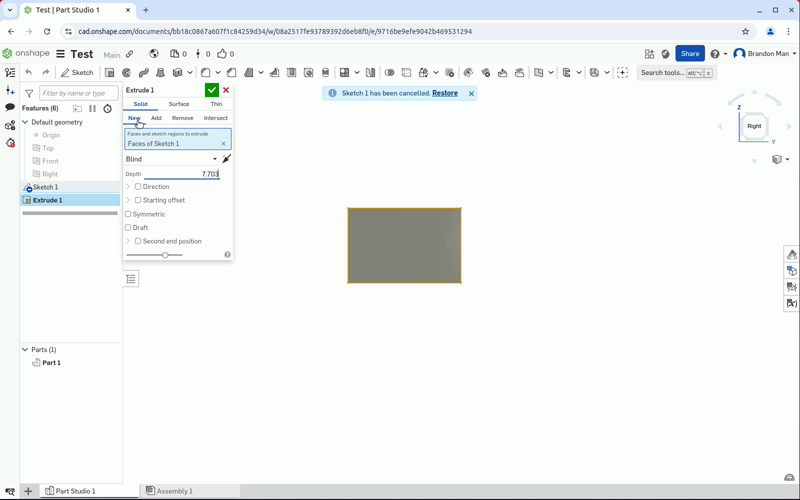
key(enter)
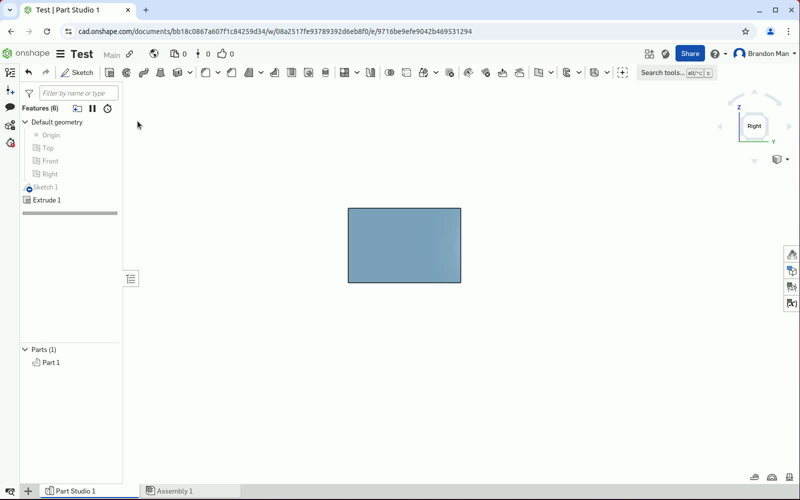
key(shift+h)
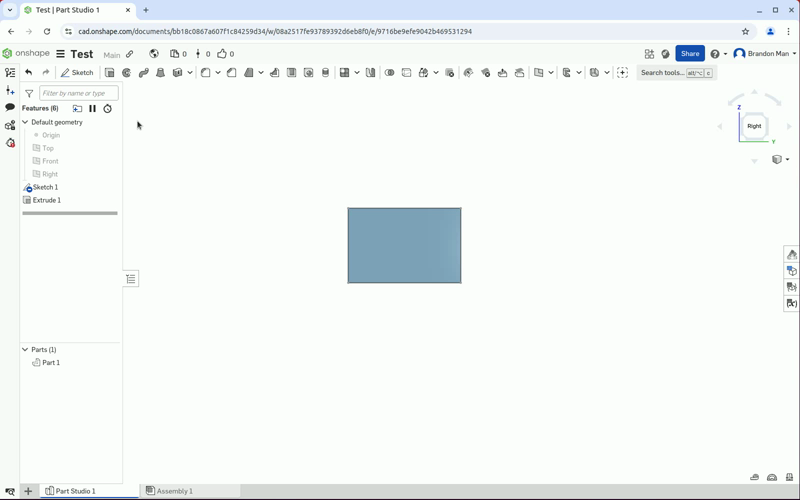
key(shift+h)
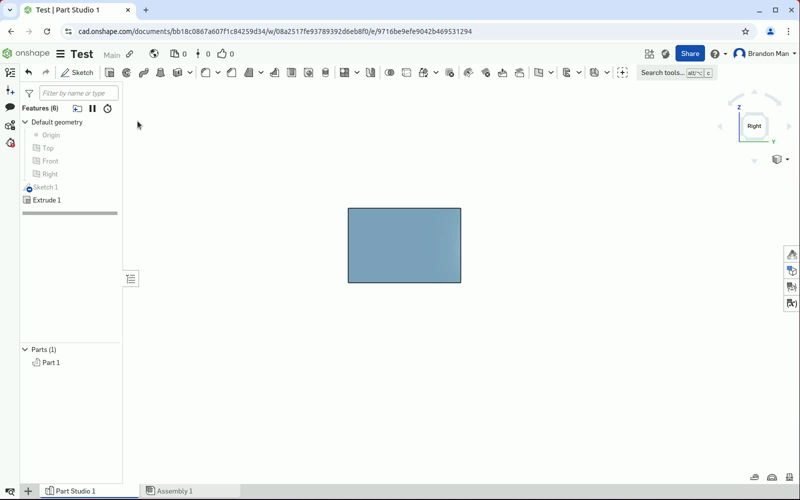
mouse_move(73, 189)
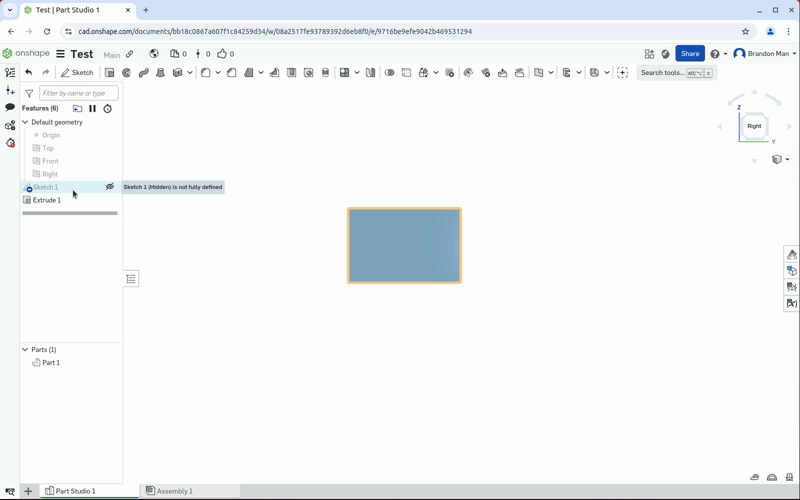
click(73, 189)
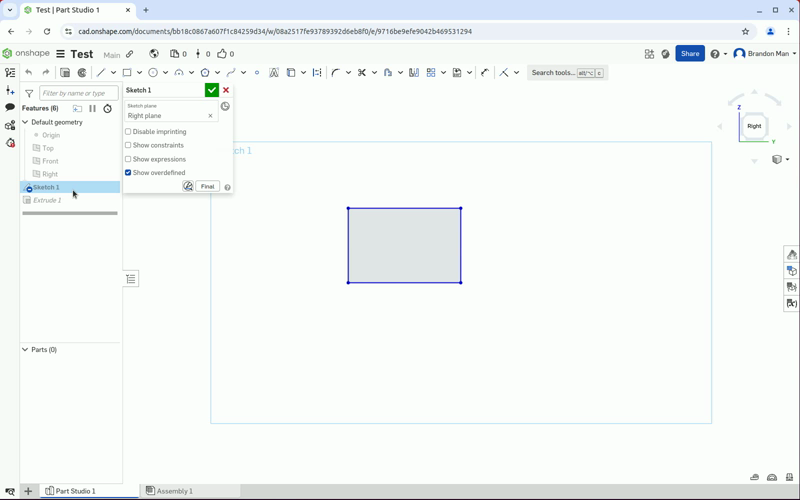
mouse_move(229, 92)
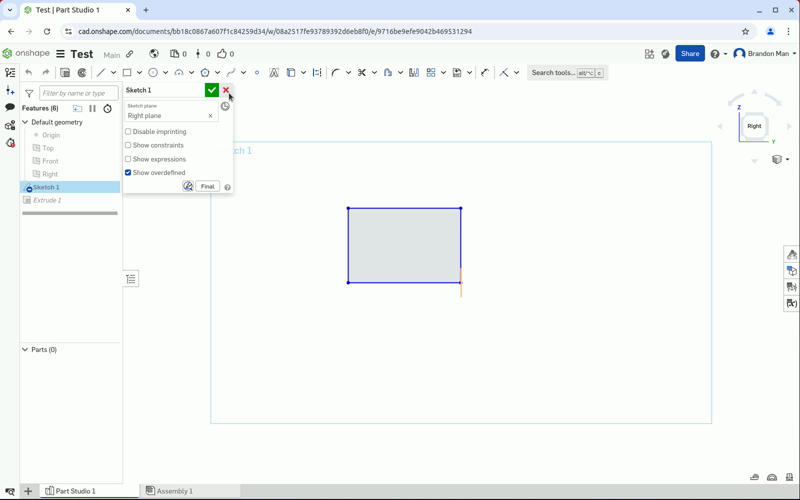
click(229, 92)
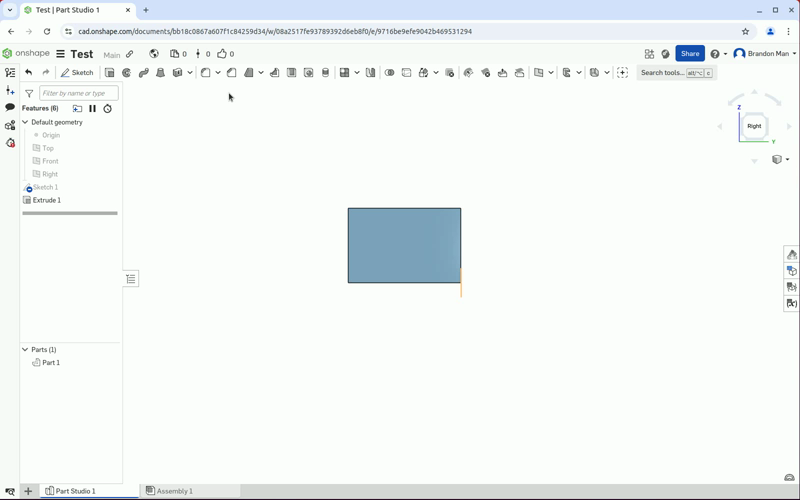
mouse_move(541, 75)
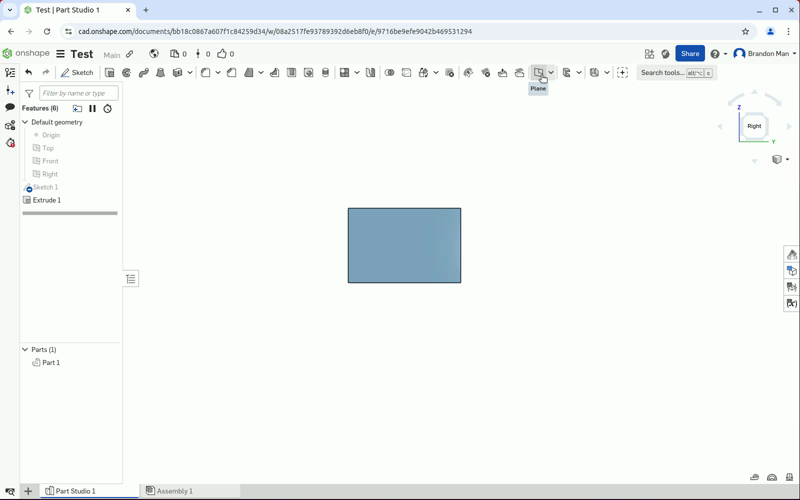
click(541, 75)
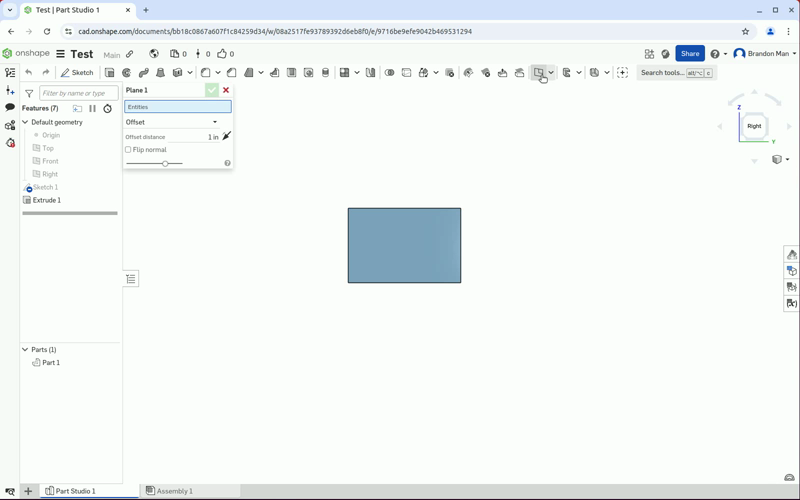
mouse_move(73, 176)
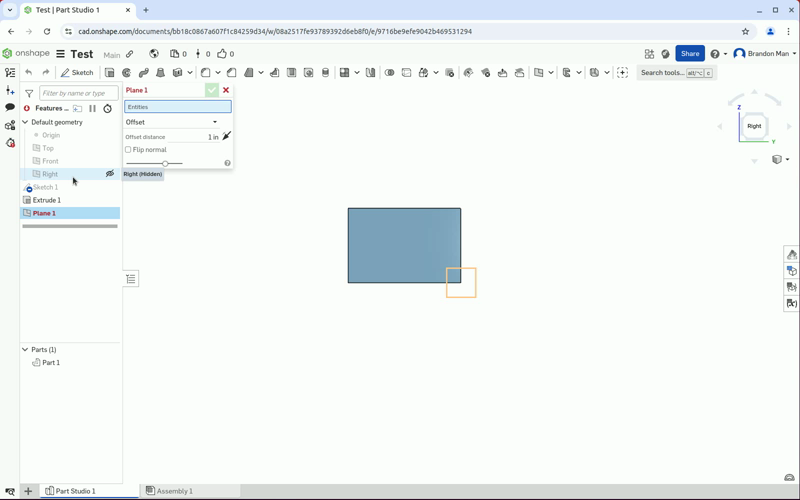
click(73, 176)
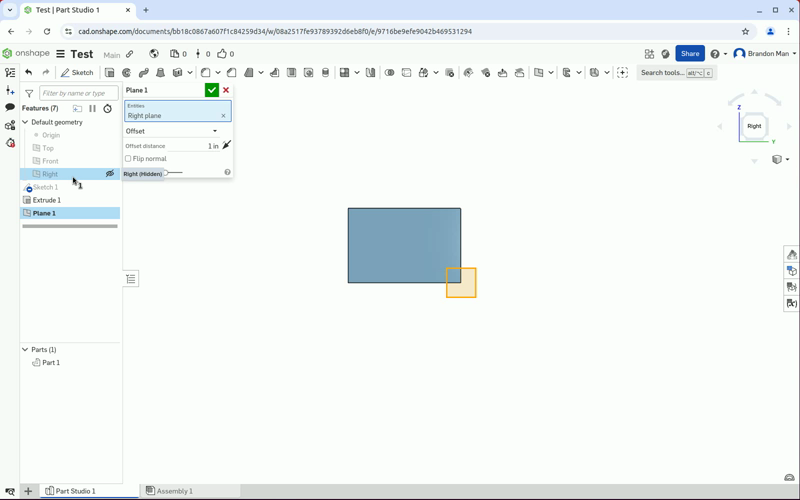
key(tab, 2)
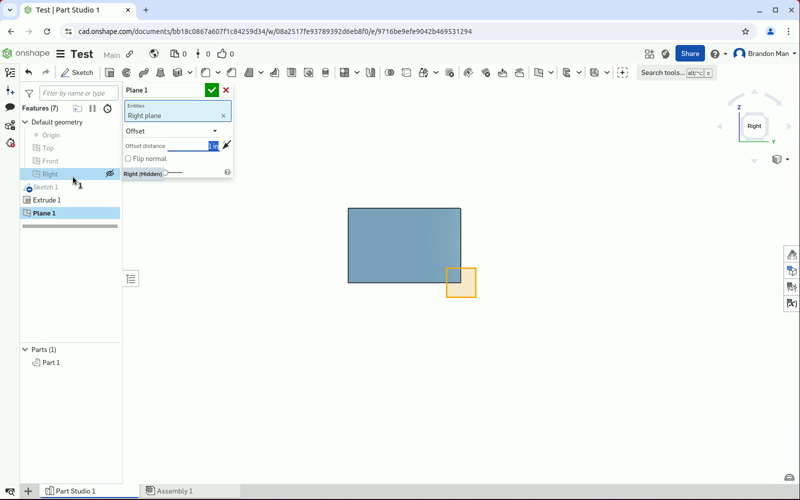
text(7.703)
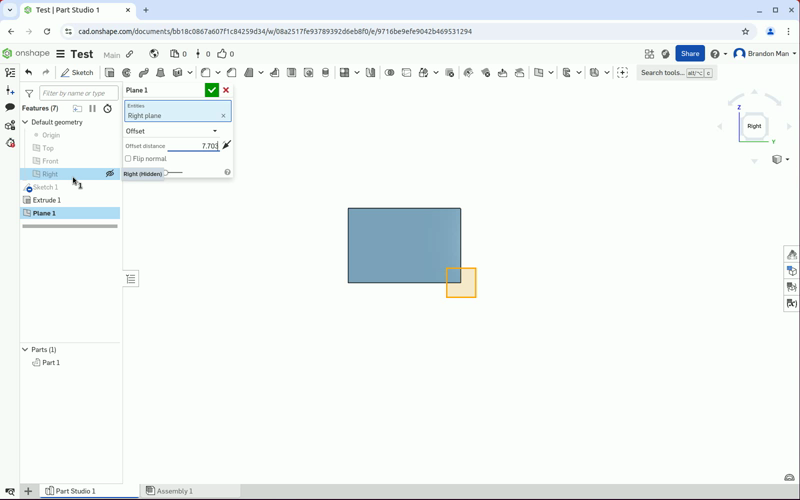
key(enter, 2)
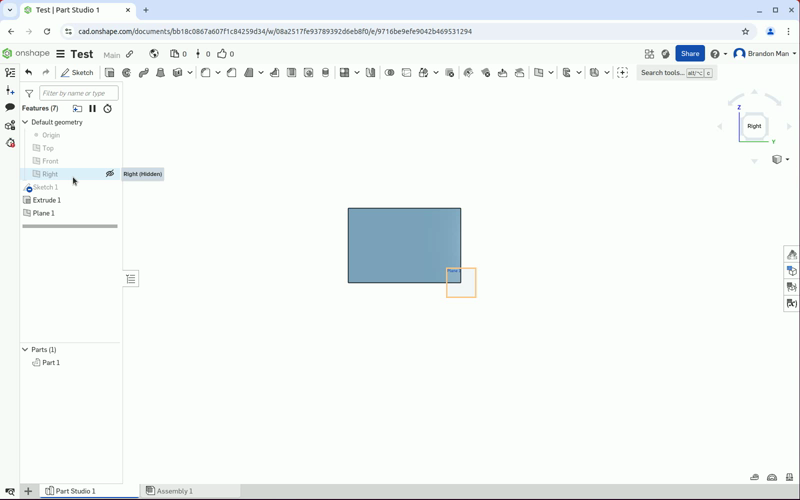
key(shift+s)
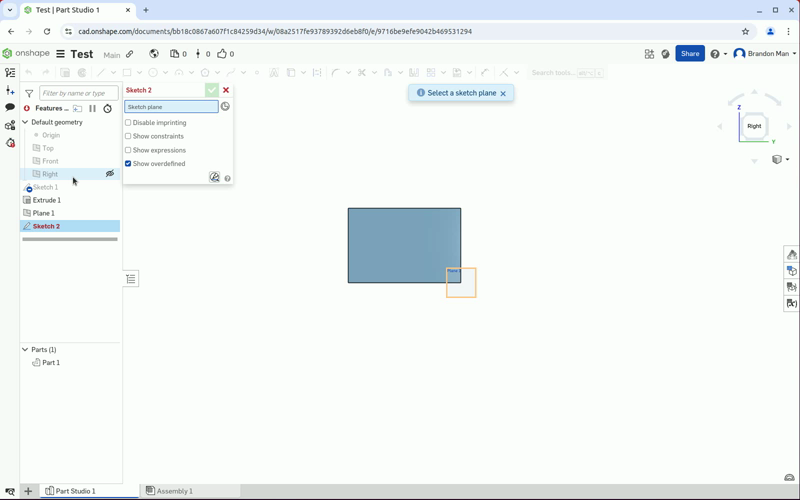
mouse_move(73, 215)
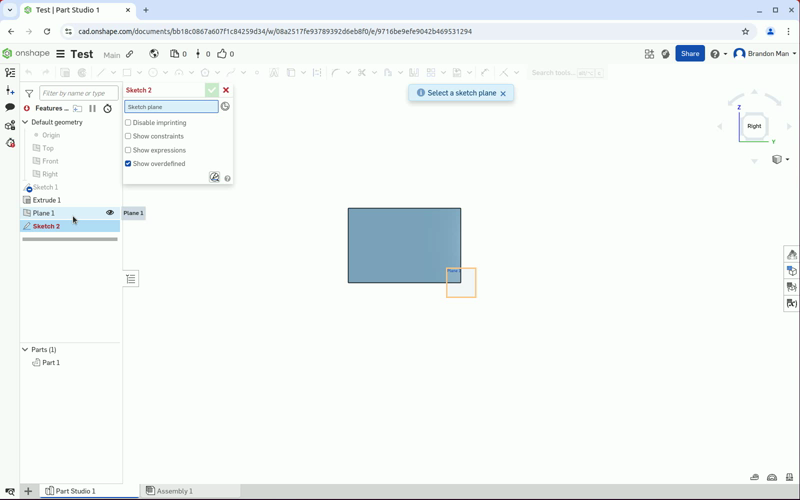
click(73, 215)
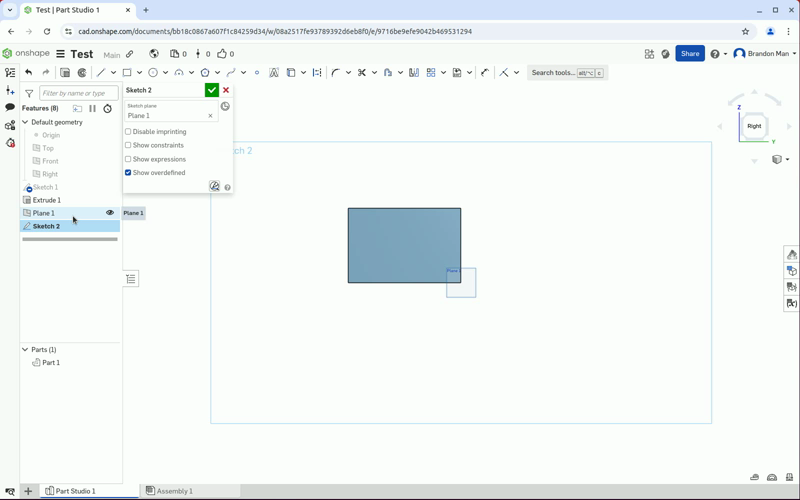
mouse_move(73, 352)
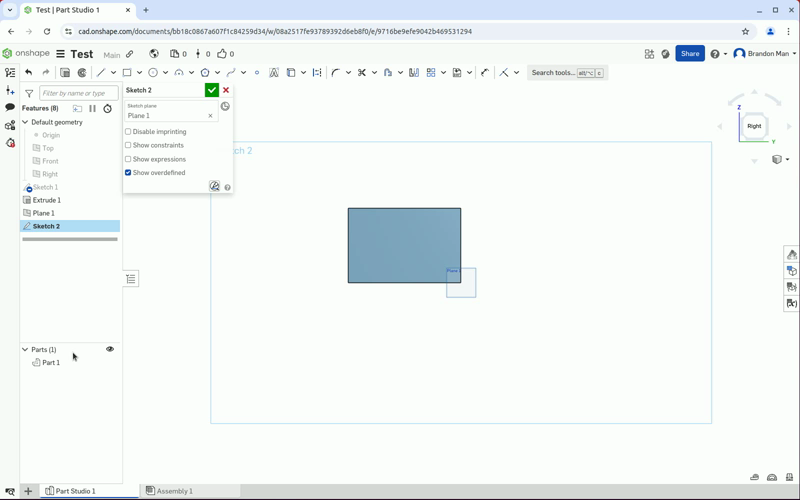
key(y)
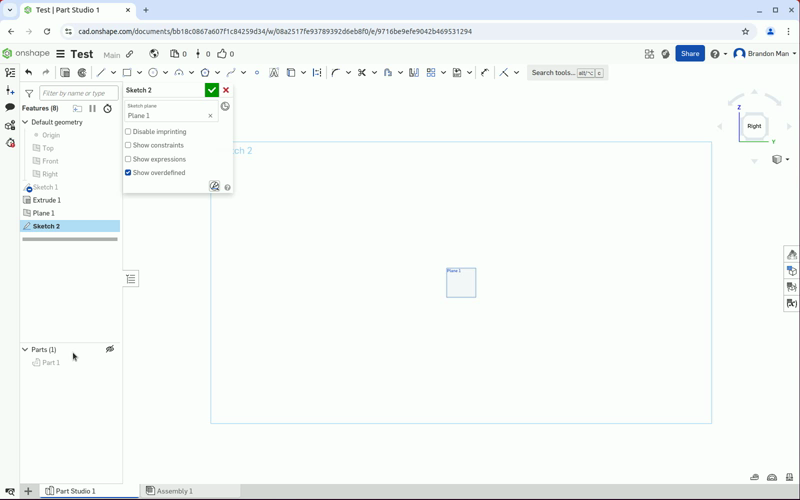
key(c)
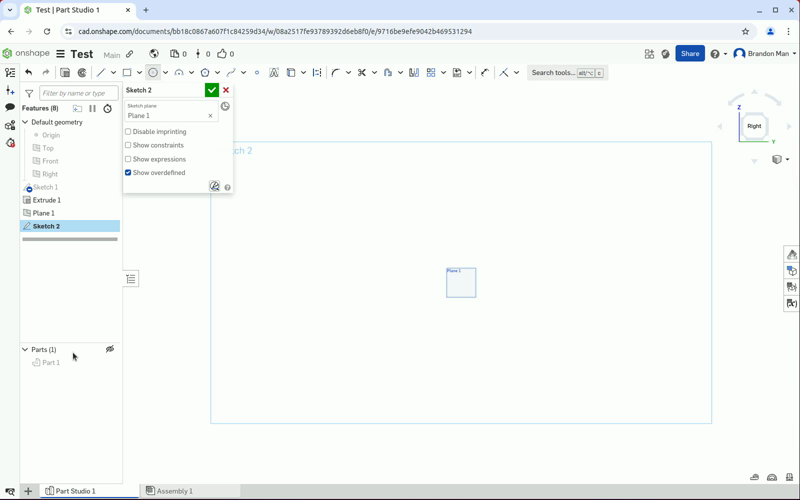
key_down(shift)
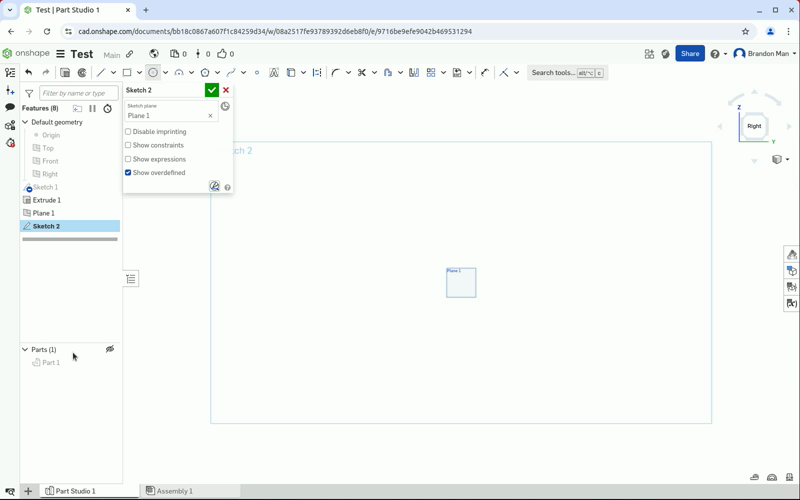
mouse_move(383, 246)
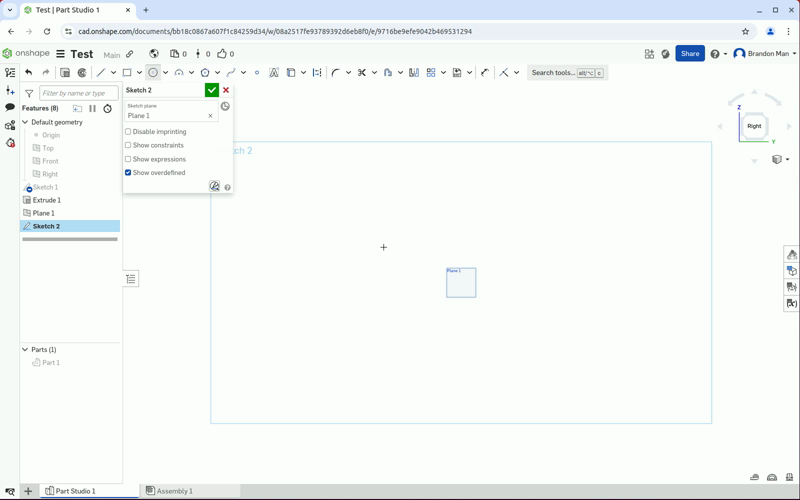
click(383, 246)
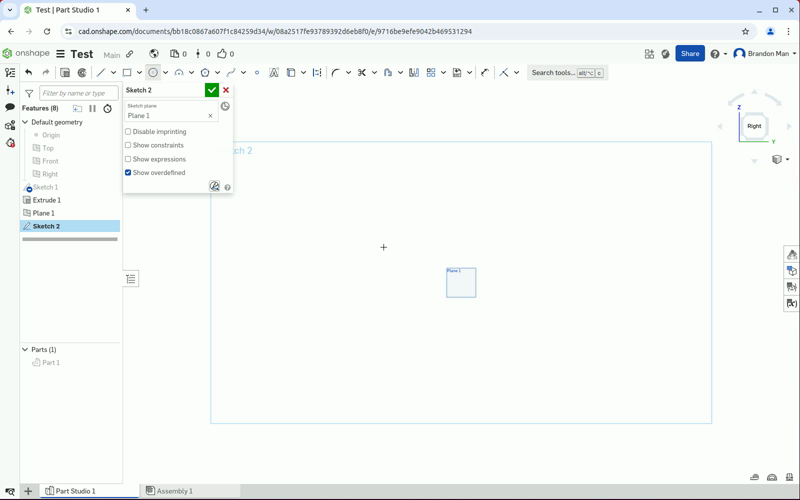
key_up(shift)
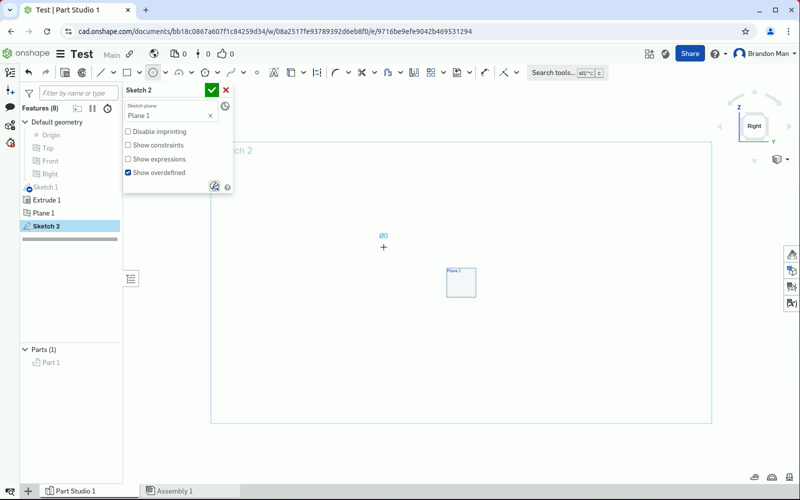
mouse_move(397, 246)
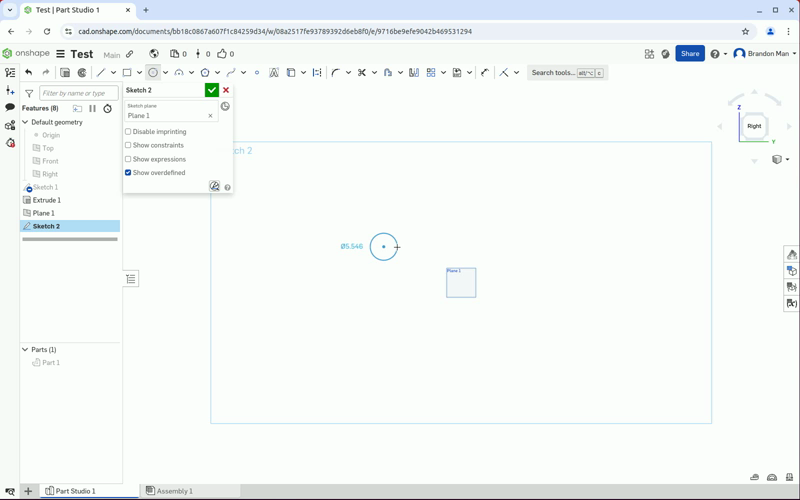
click(397, 246)
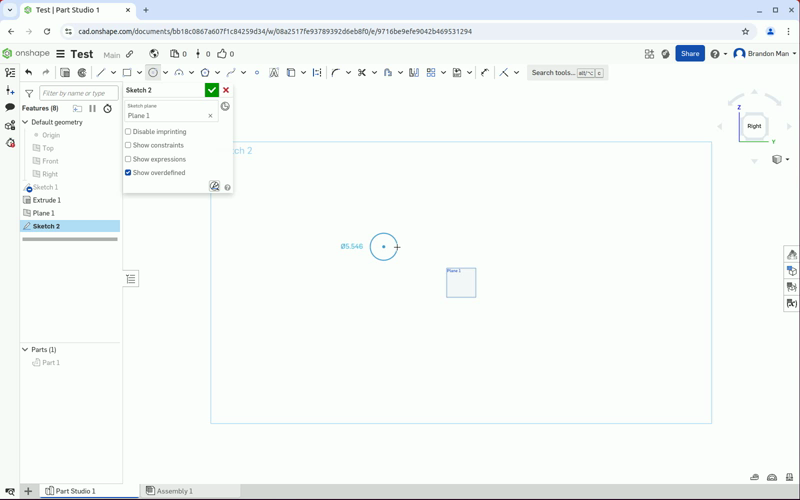
key(esc)
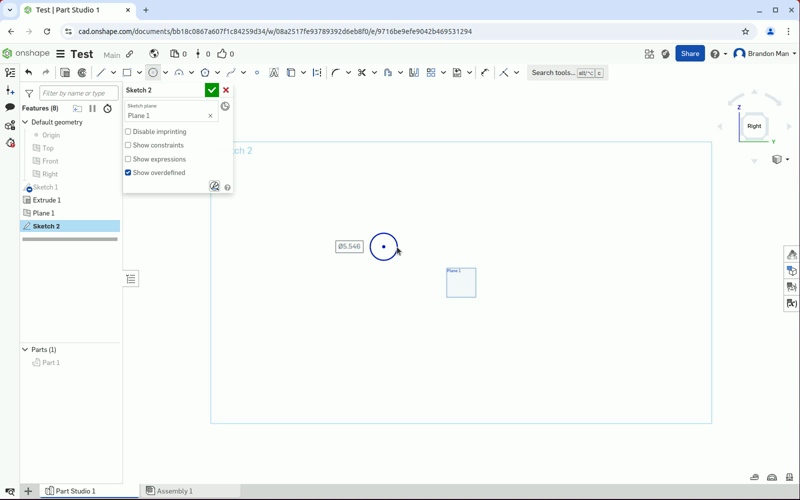
mouse_move(383, 249)
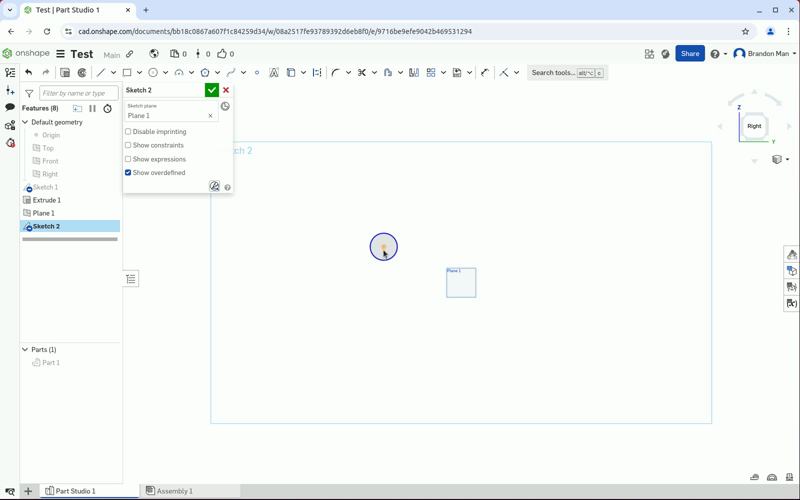
scroll(6)
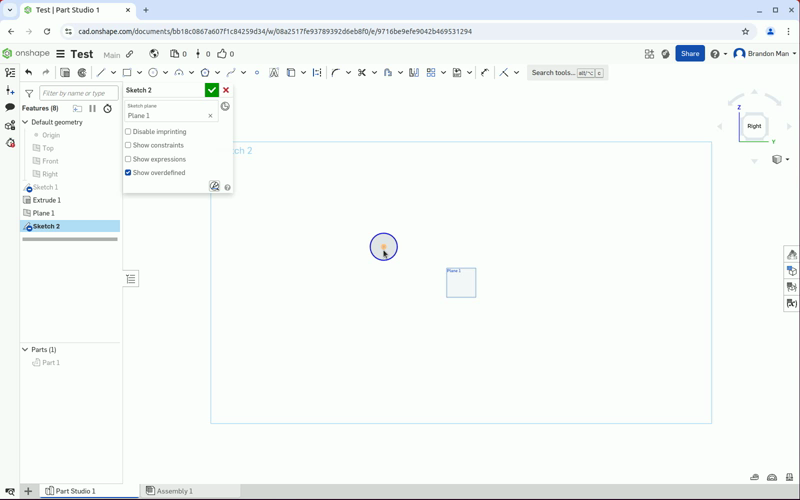
scroll(6)
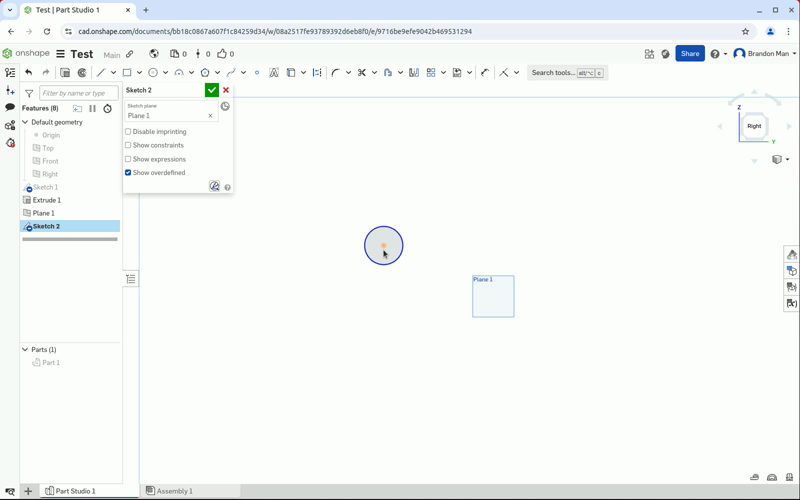
scroll(6)
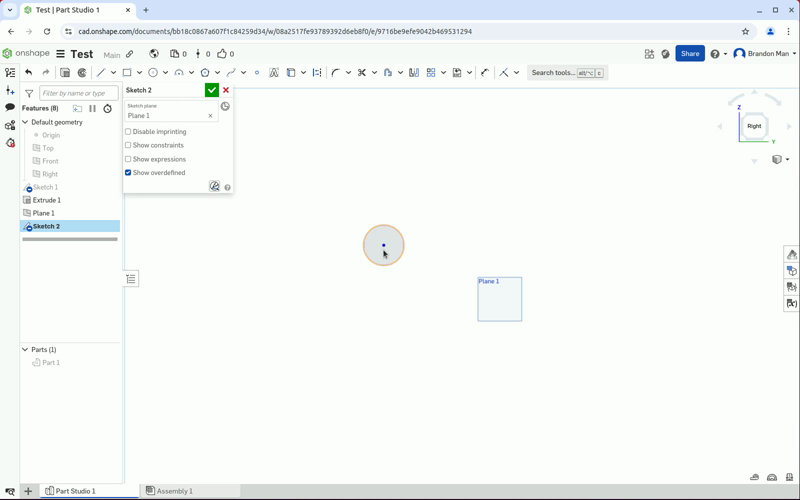
scroll(6)
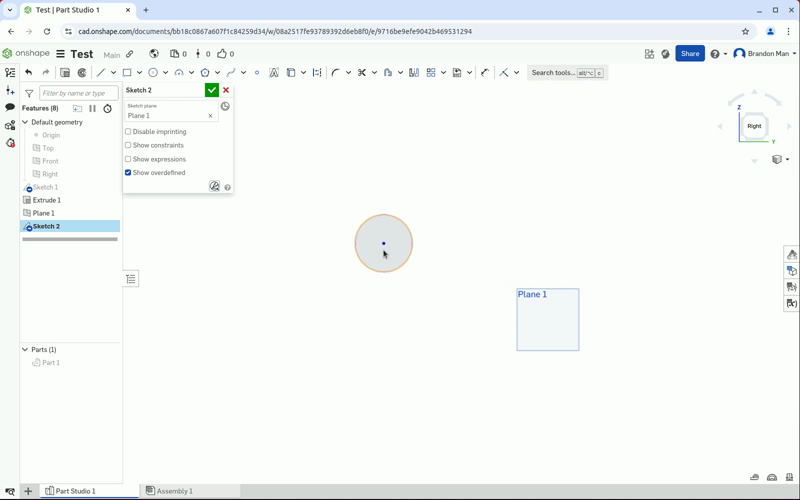
scroll(6)
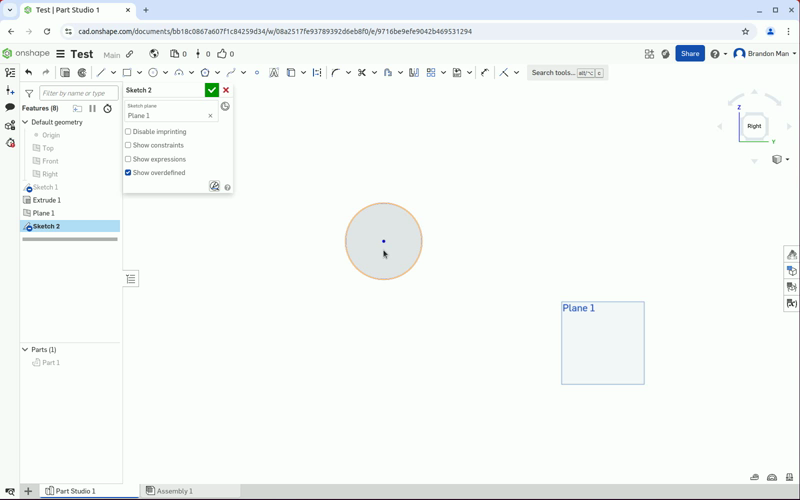
scroll(6)
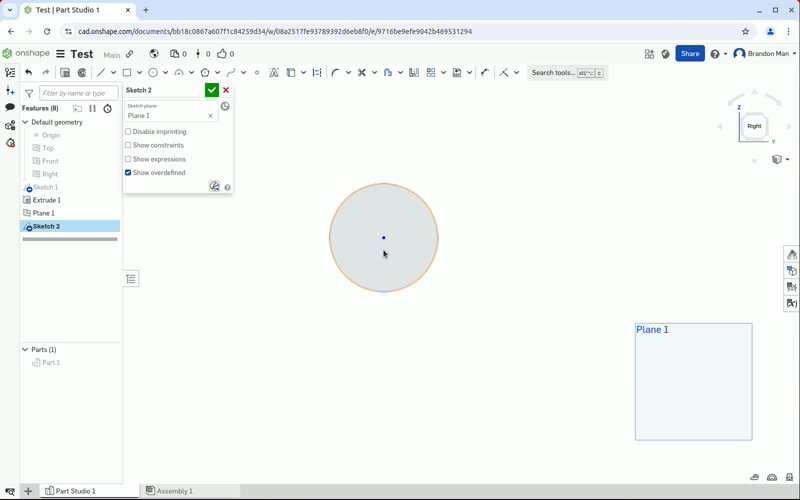
scroll(6)
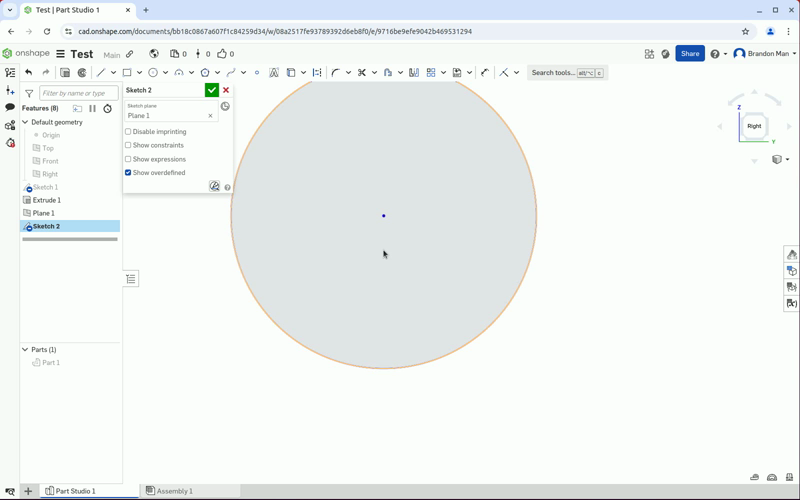
click(383, 249)
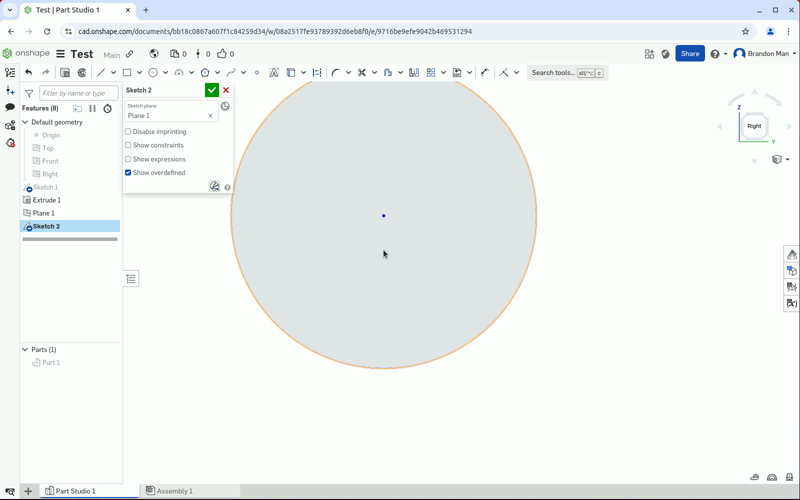
scroll(-6)
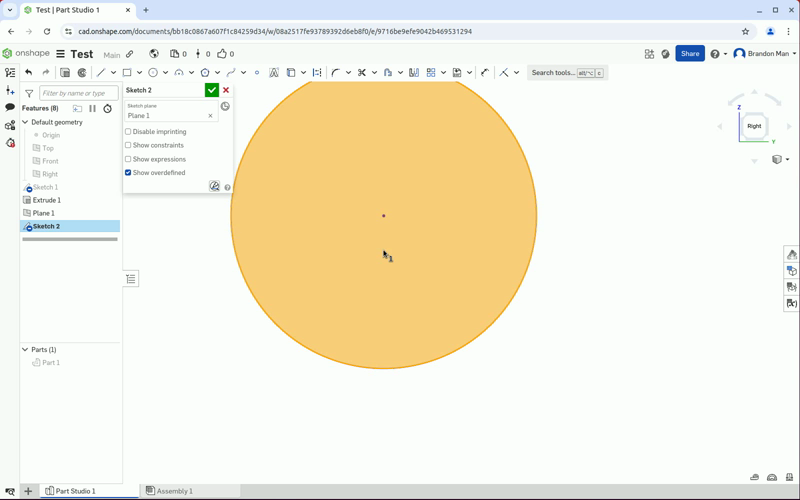
scroll(-6)
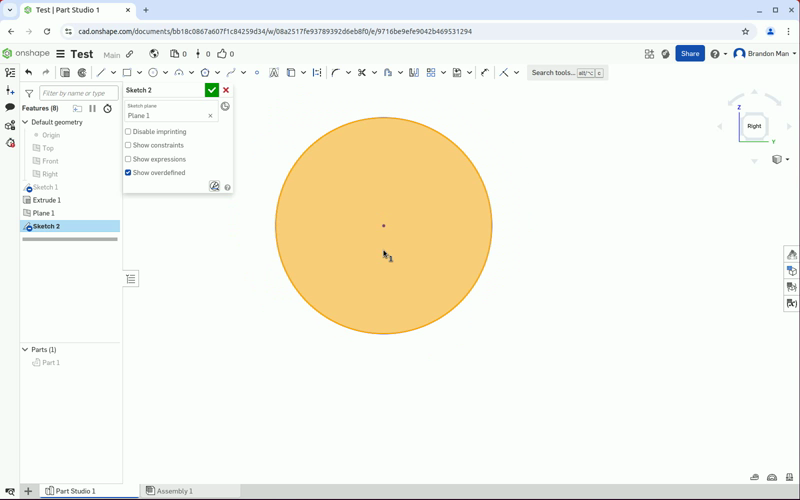
scroll(-6)
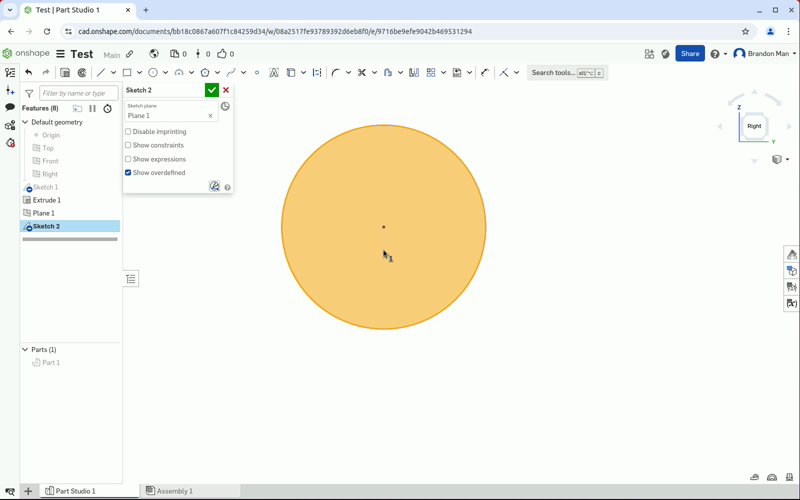
scroll(-6)
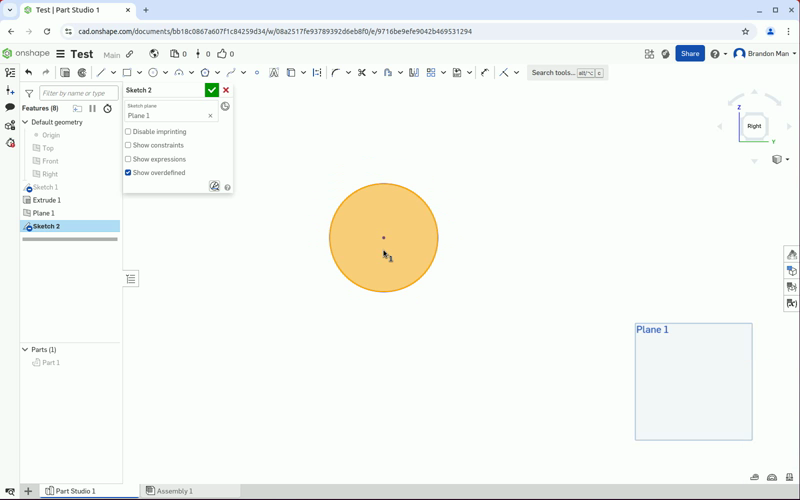
scroll(-6)
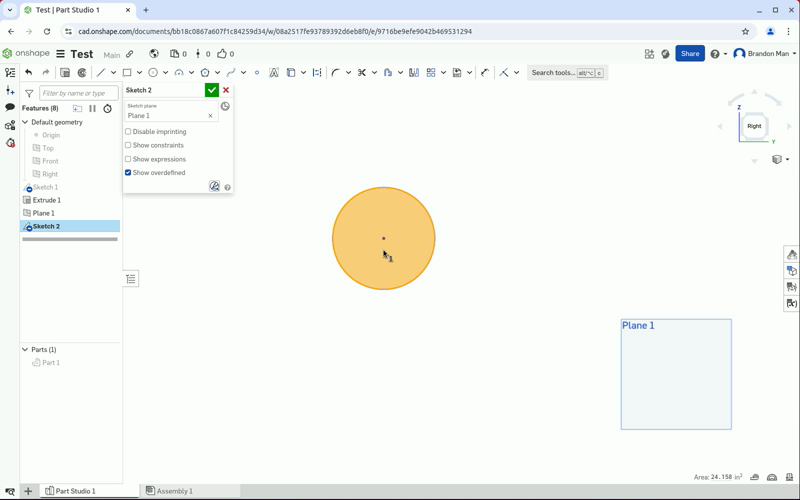
scroll(-6)
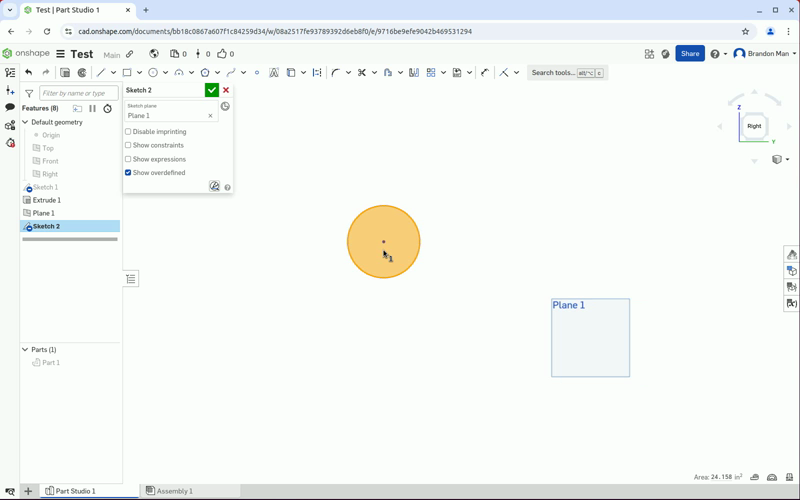
scroll(-6)
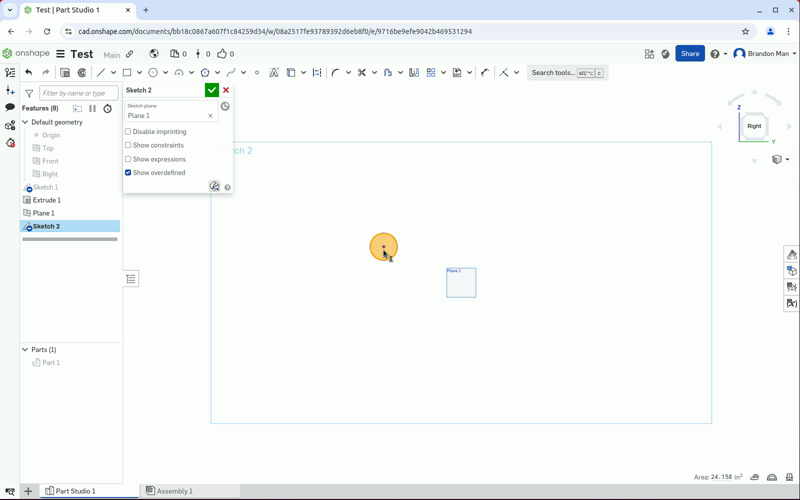
mouse_move(73, 352)
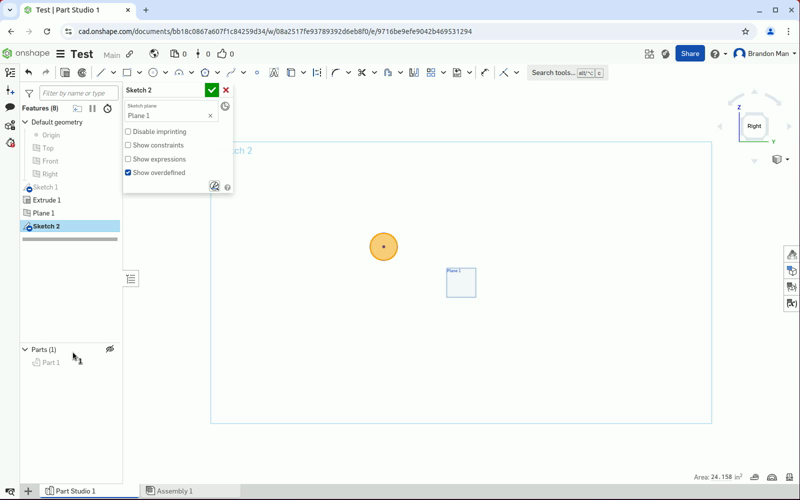
key(shift+y)
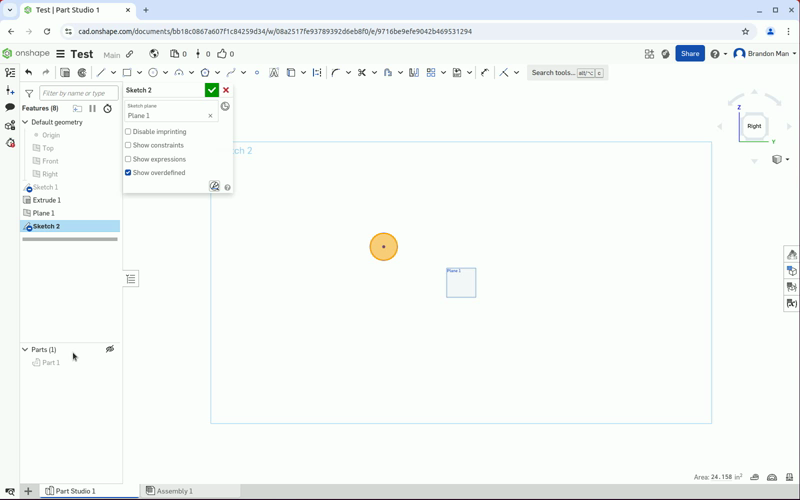
key(shift+e)
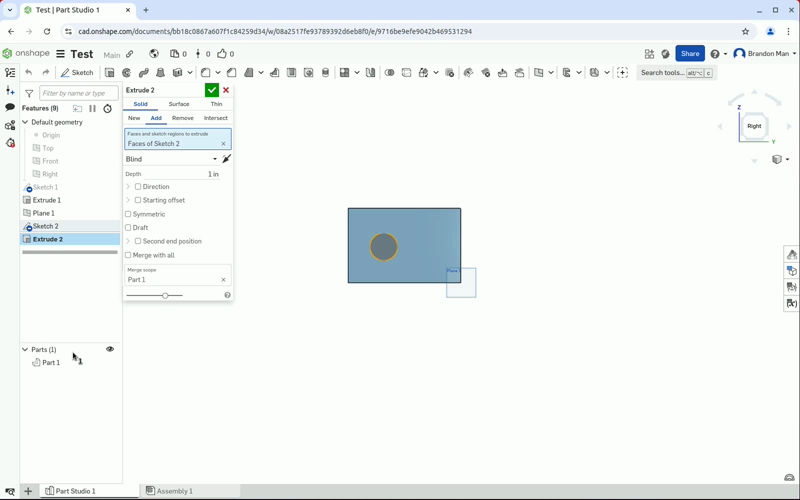
mouse_move(143, 106)
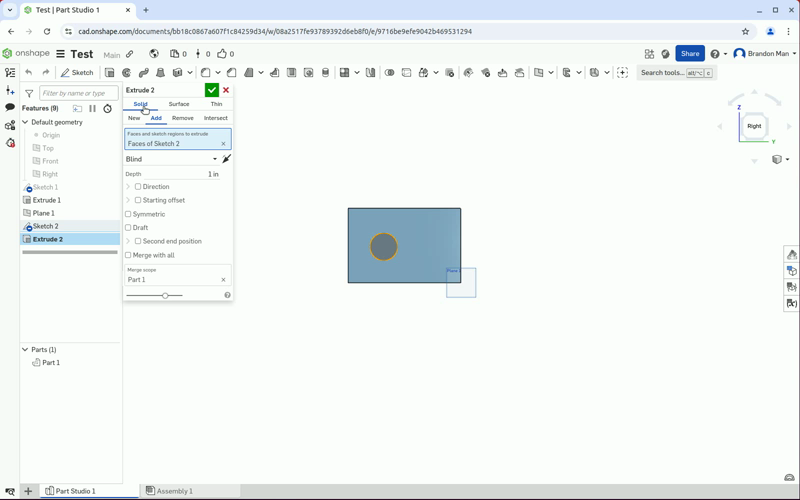
click(143, 106)
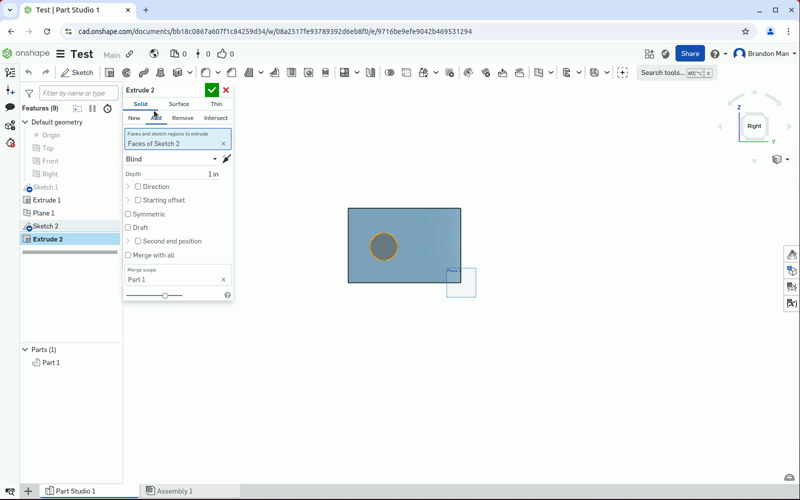
mouse_move(186, 120)
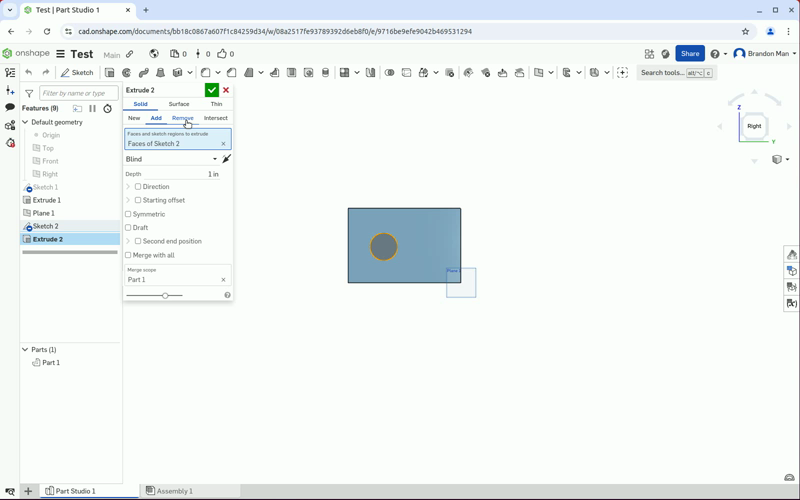
click(186, 120)
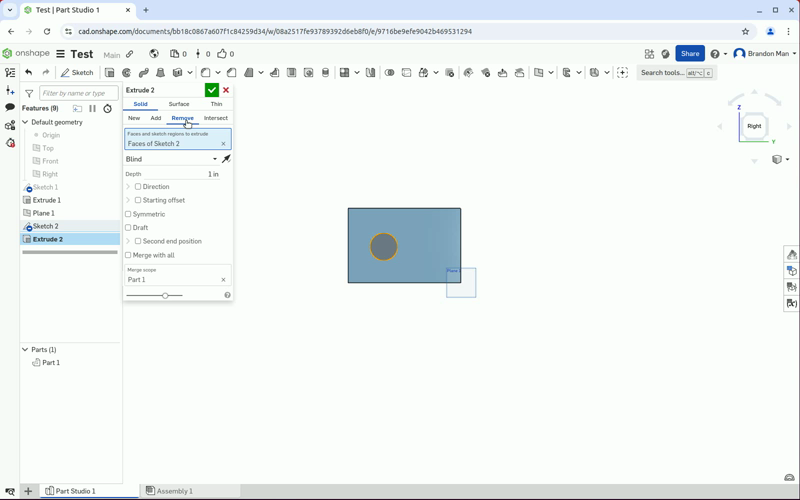
key(tab, 4)
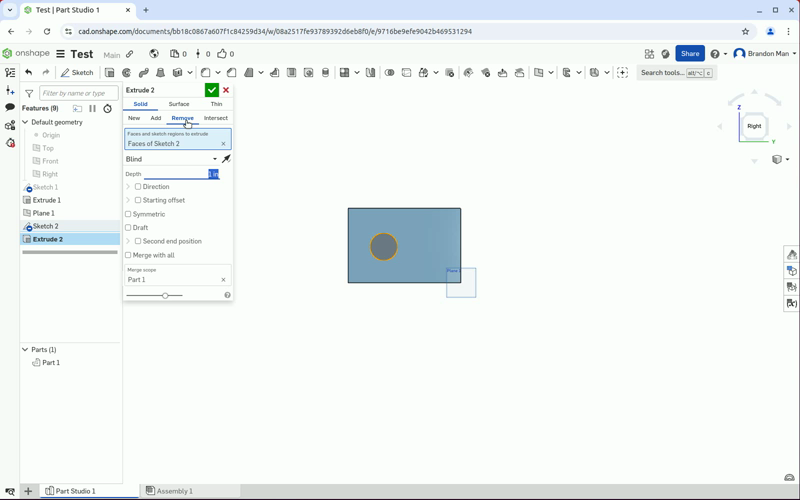
text(7.703)
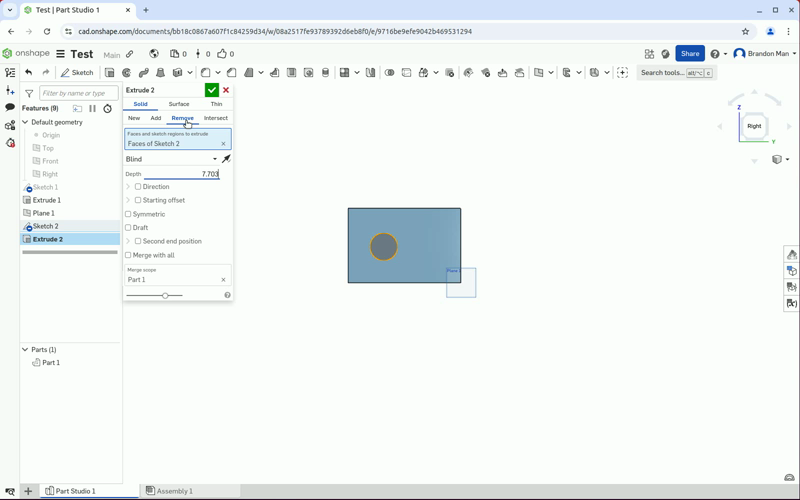
key(tab, 6)
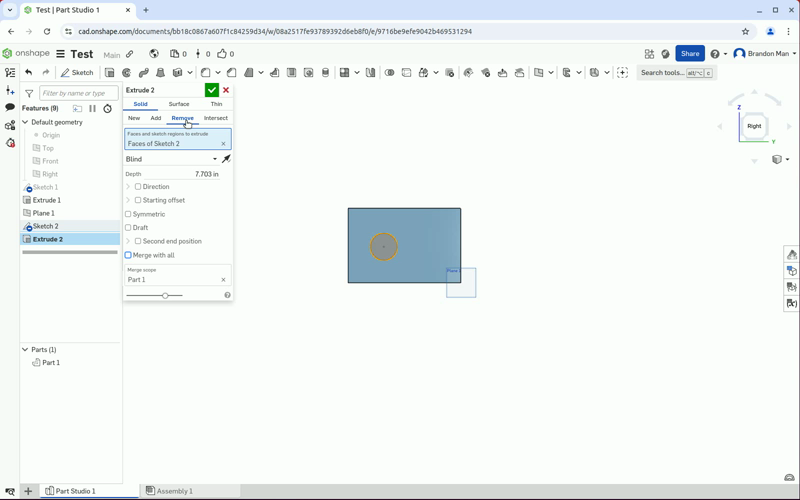
key(space)
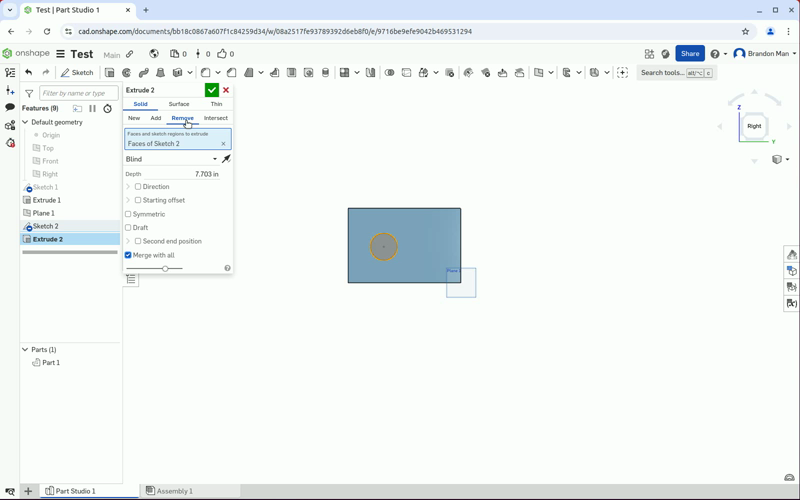
key(enter)
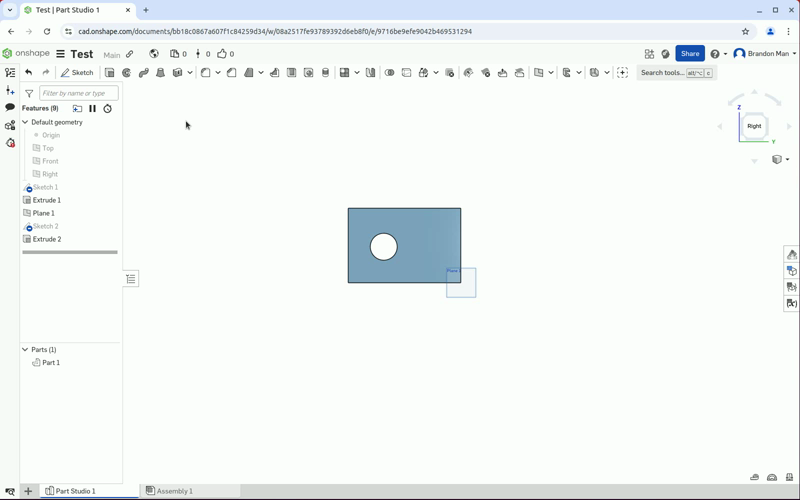
key(shift+h)
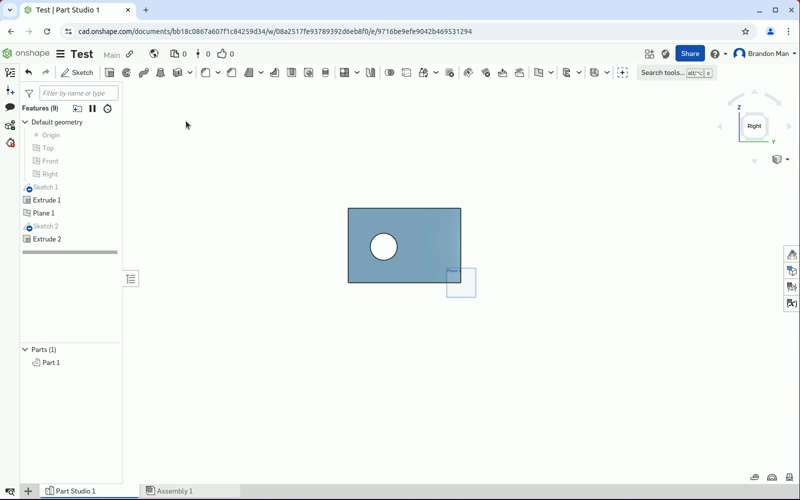
key(shift+h)
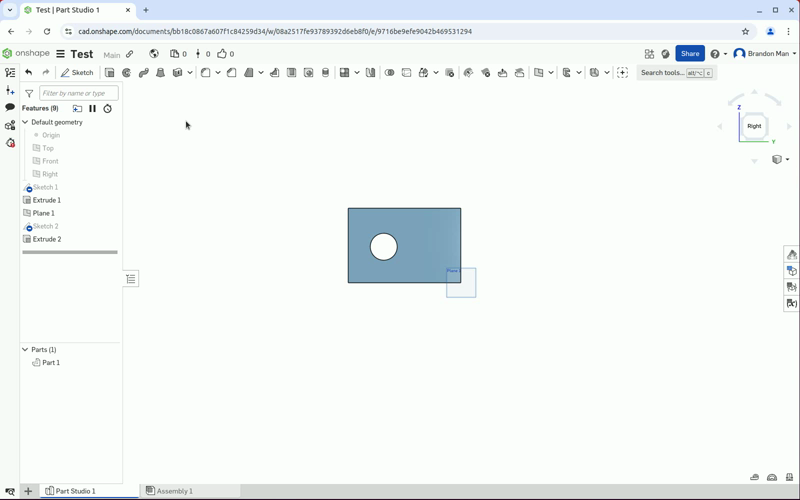
key(shift+7)
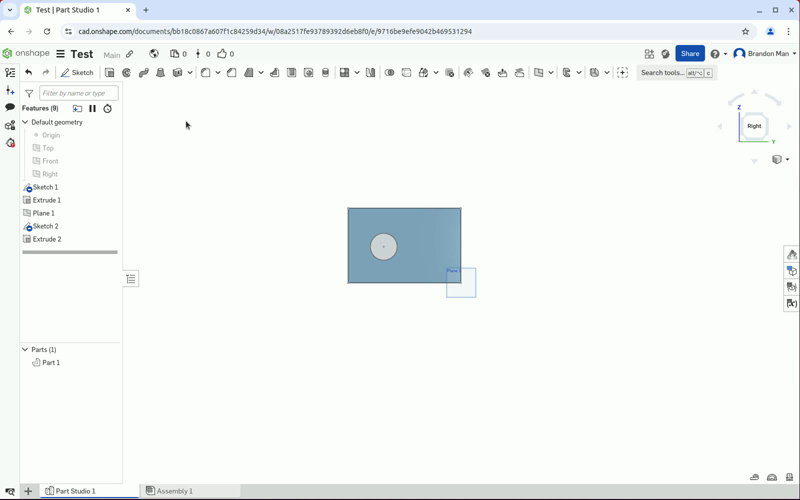
key(right, 2)
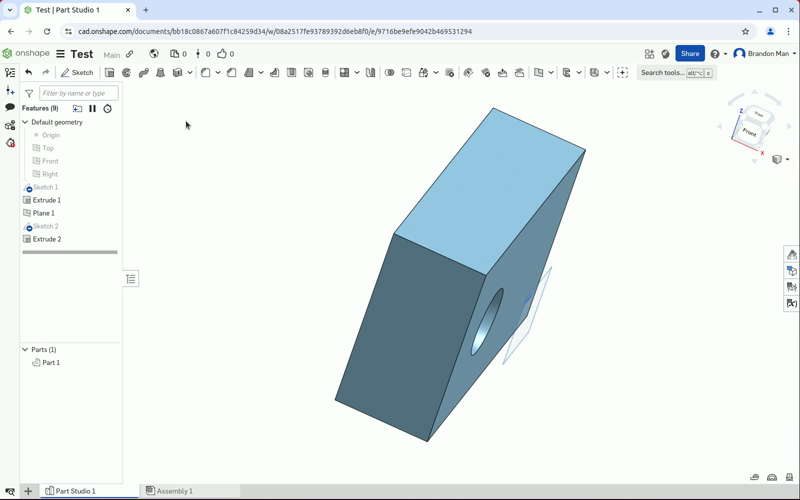
key(down, 2)
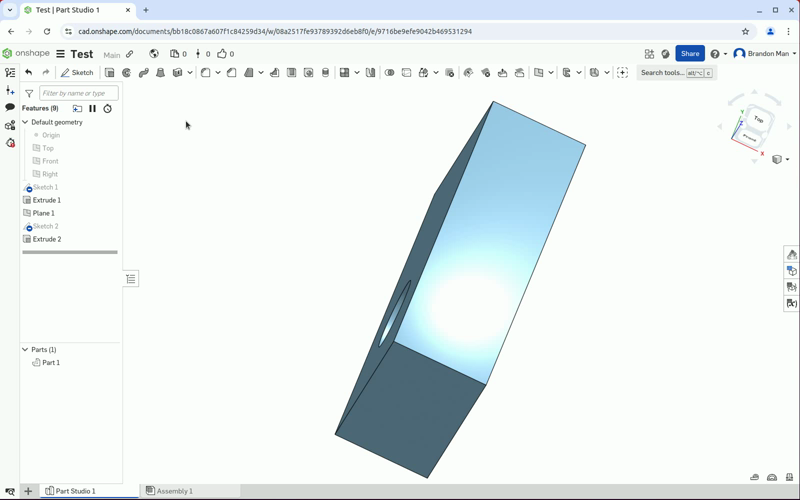
key(up, 2)
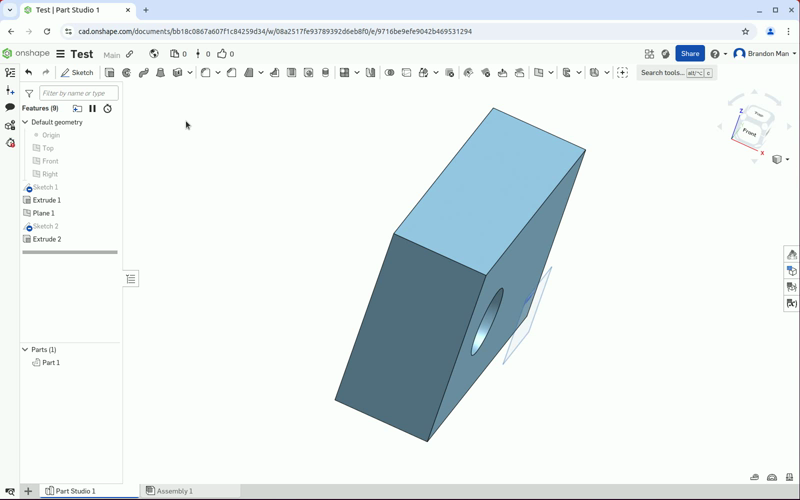
key(left, 2)
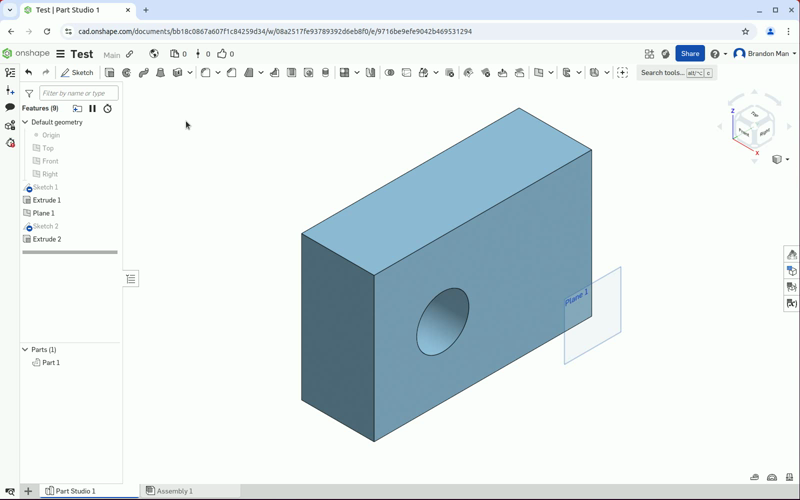
mouse_move(73, 189)
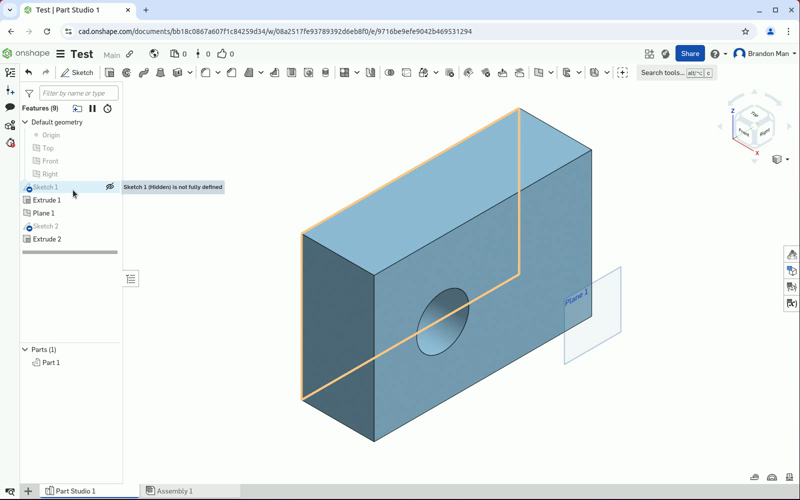
click(73, 189)